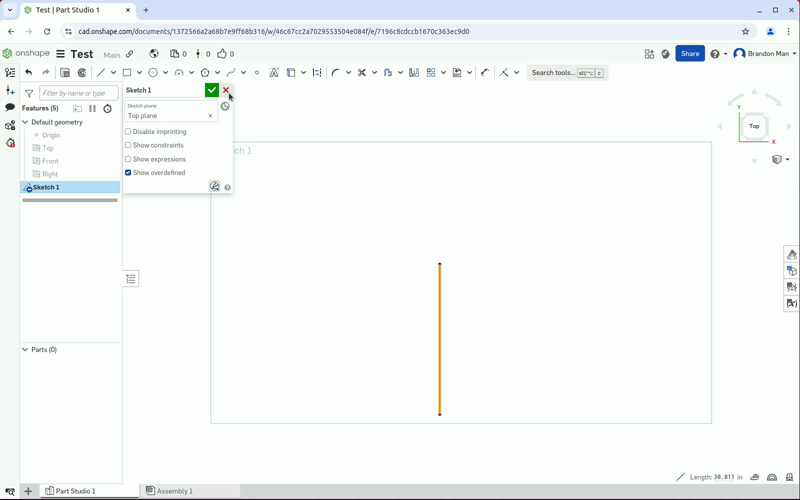
key(shift+h)
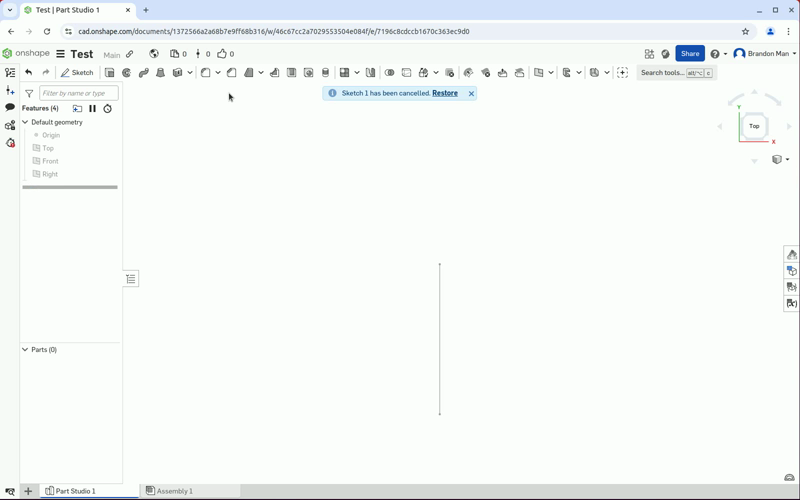
mouse_move(73, 352)
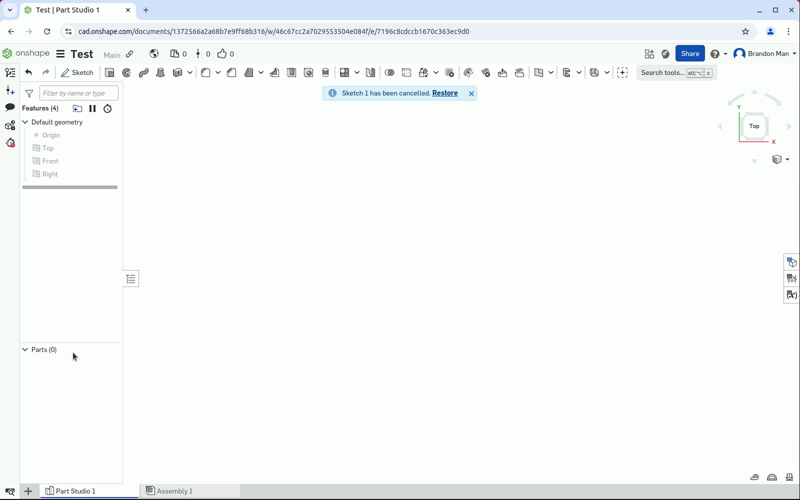
key(y)
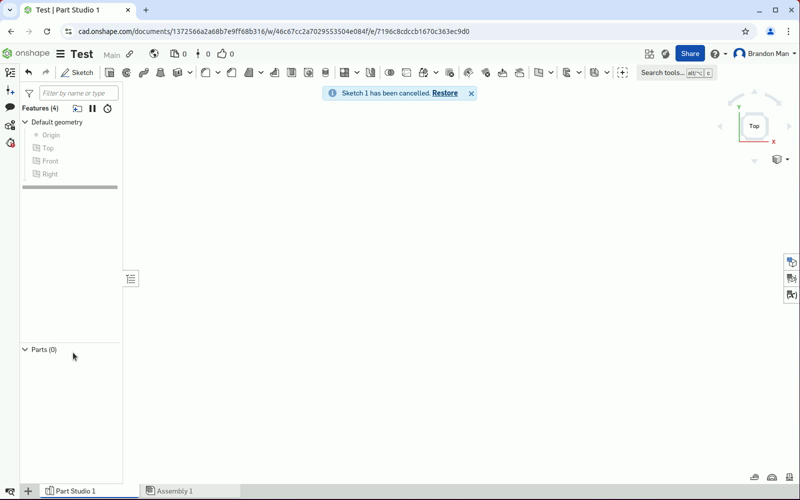
key(shift+p)
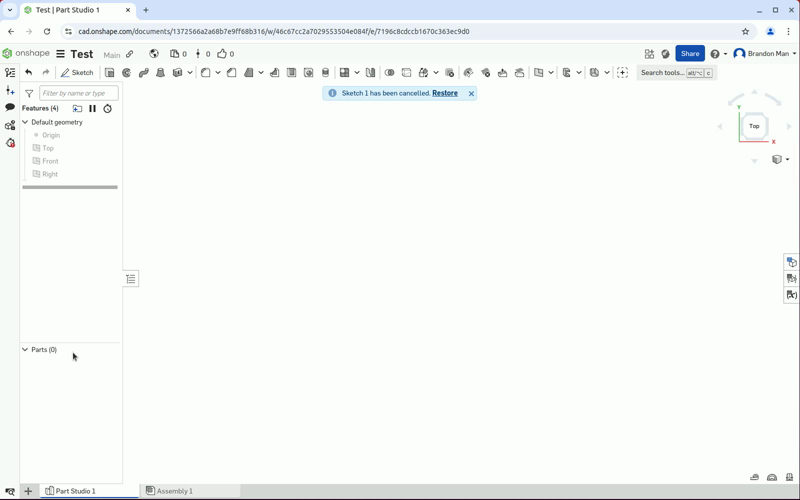
key(space)
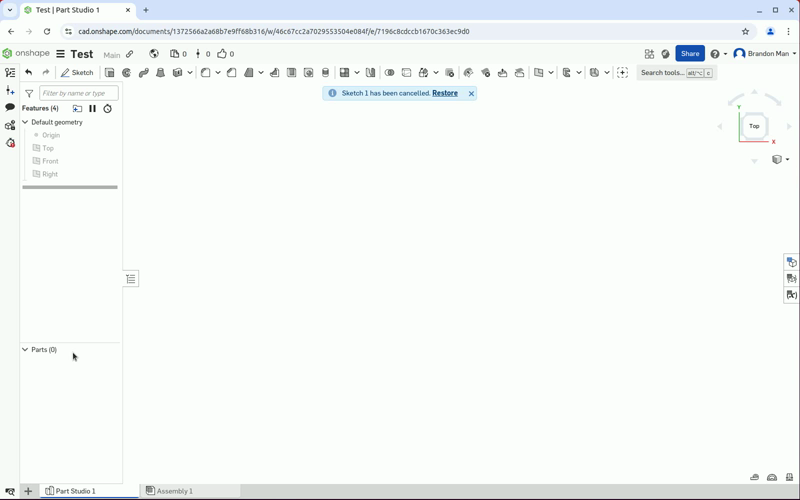
key_down(shift)
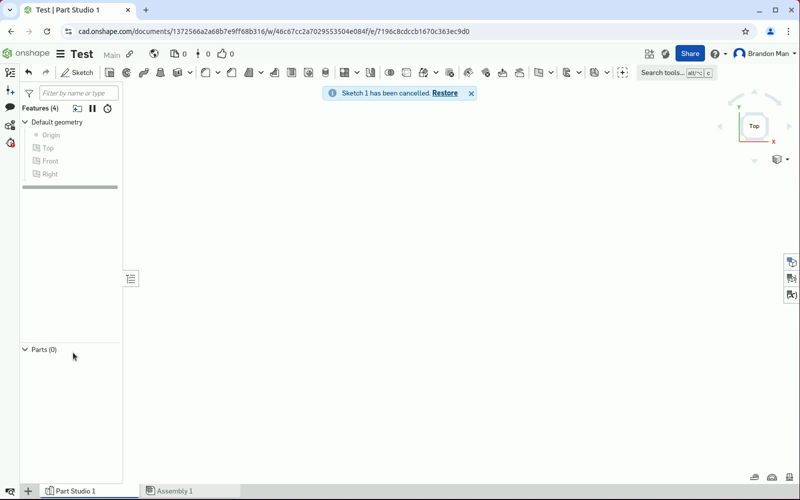
key(up)
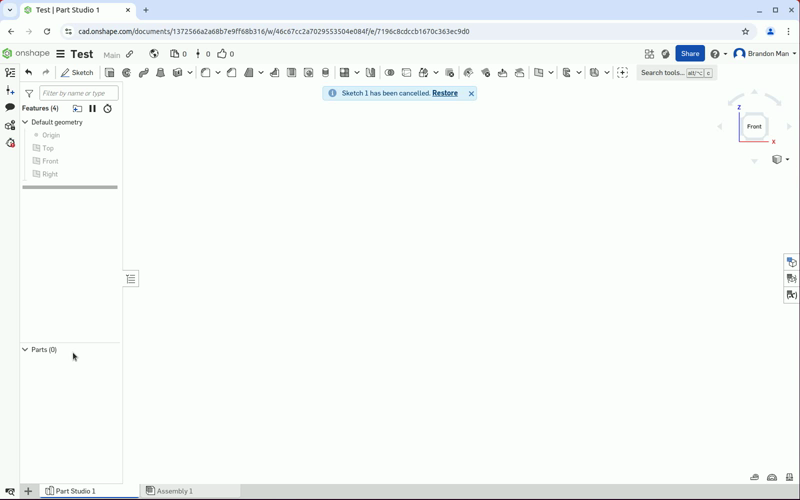
key_up(shift)
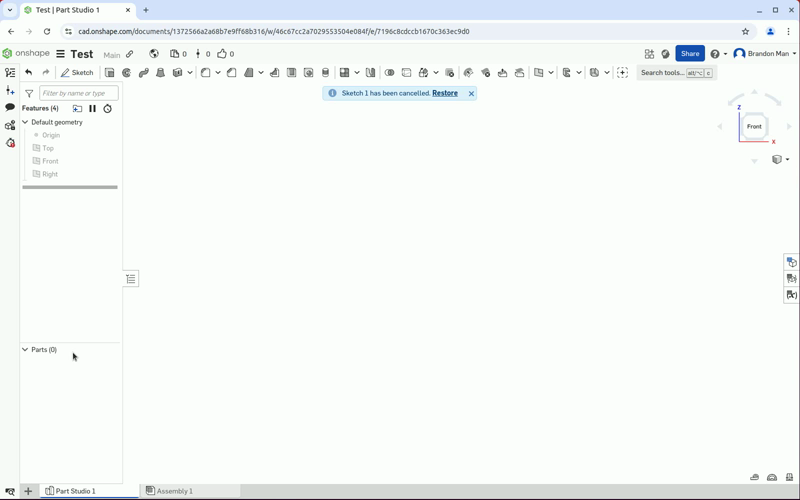
mouse_move(73, 352)
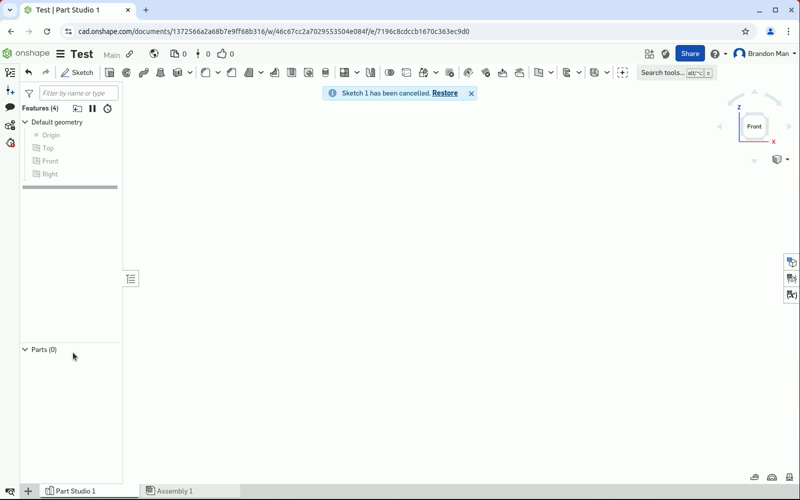
key(shift+y)
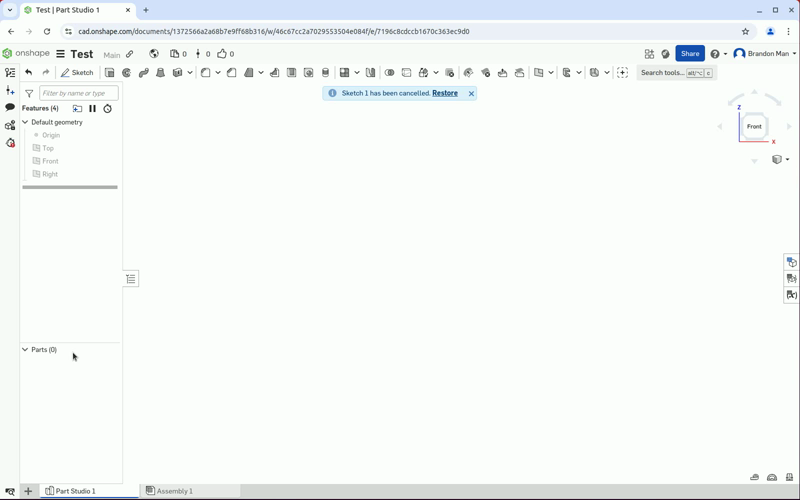
key(shift+s)
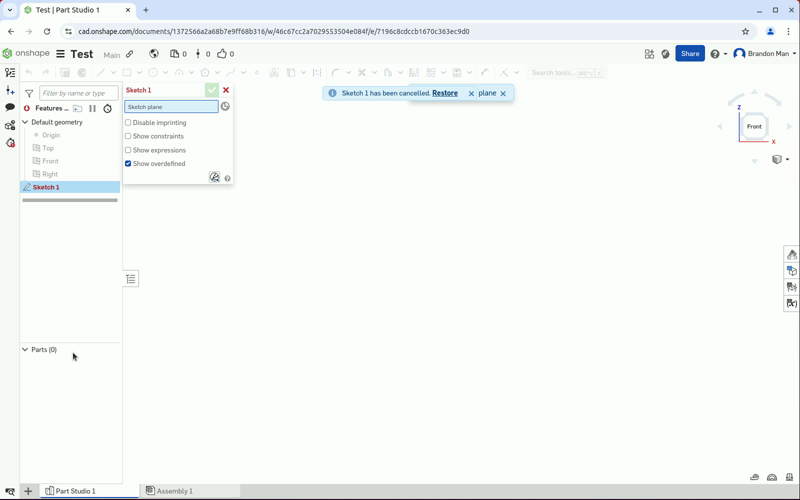
mouse_move(73, 163)
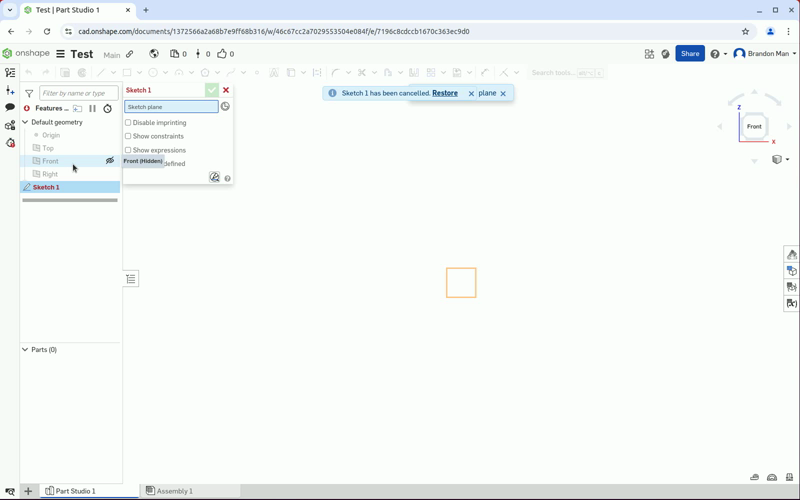
click(73, 163)
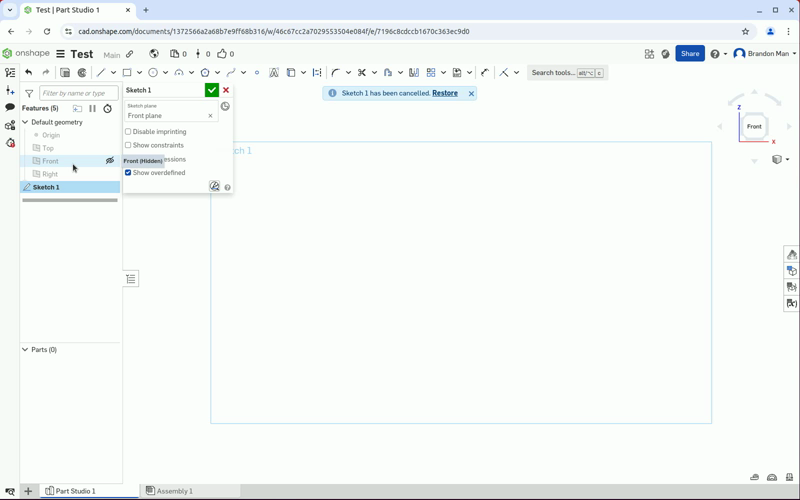
mouse_move(73, 352)
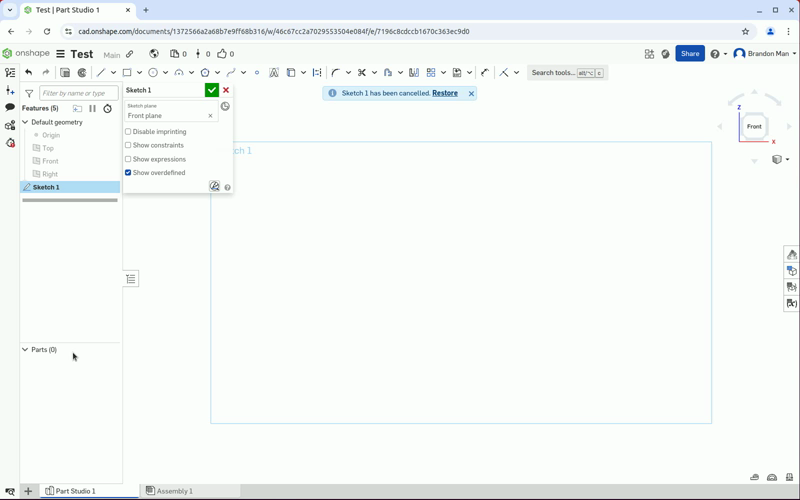
key(y)
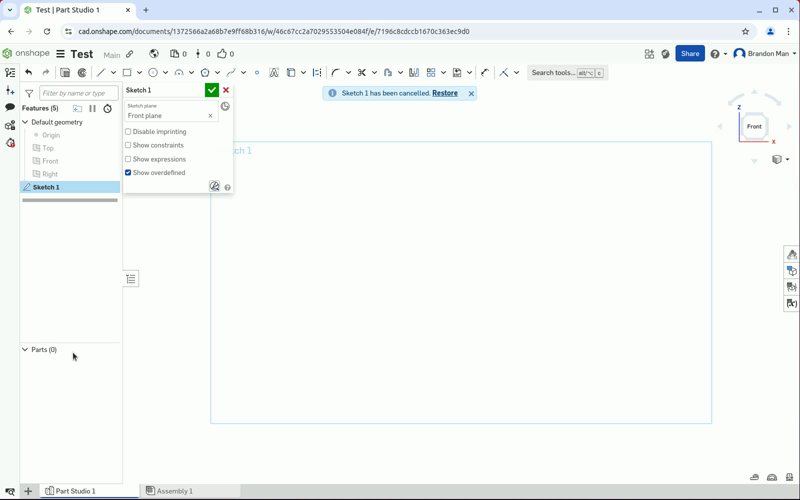
key(l)
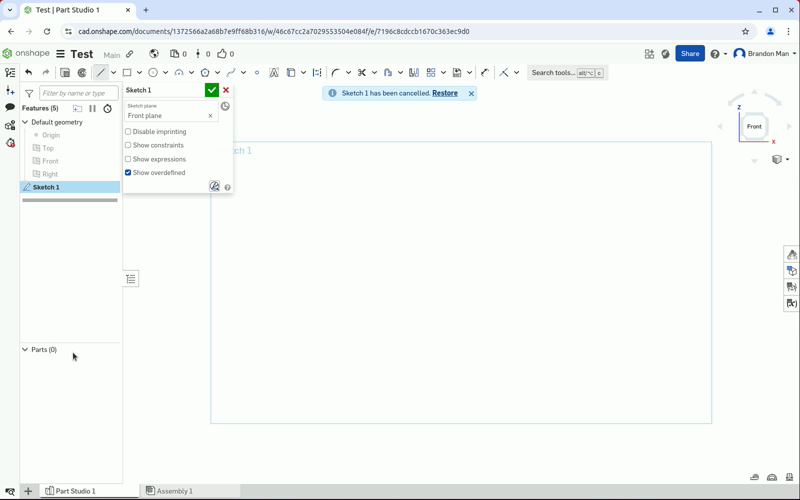
key_down(shift)
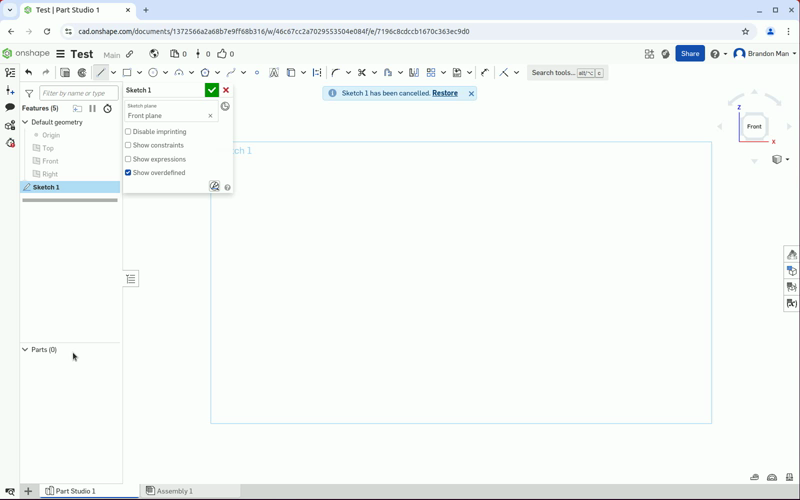
mouse_move(348, 334)
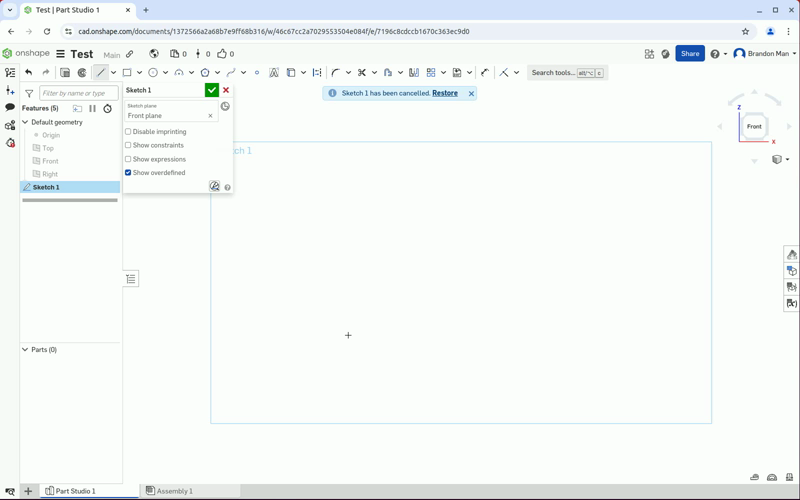
click(348, 334)
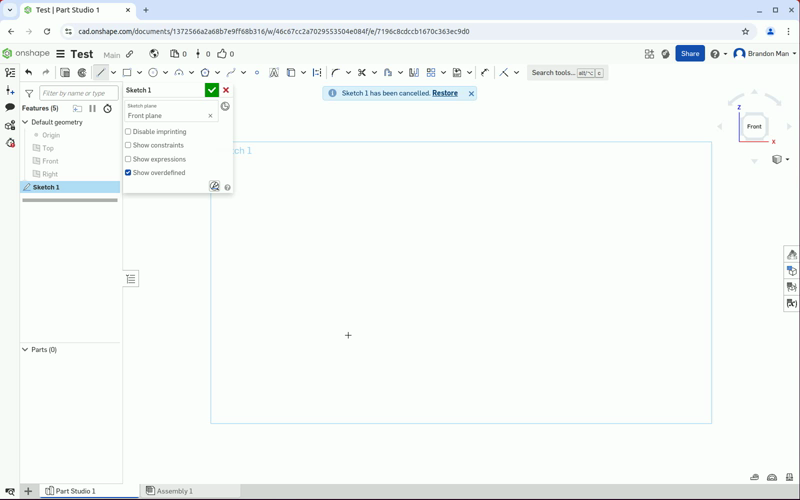
key_up(shift)
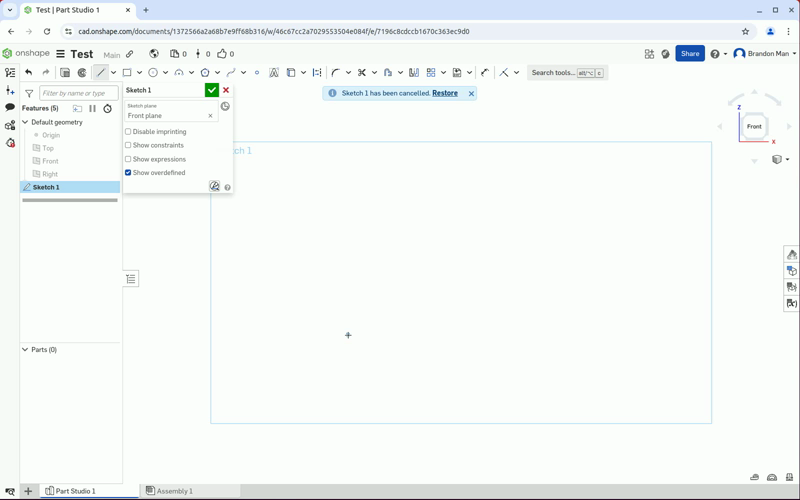
key_down(shift)
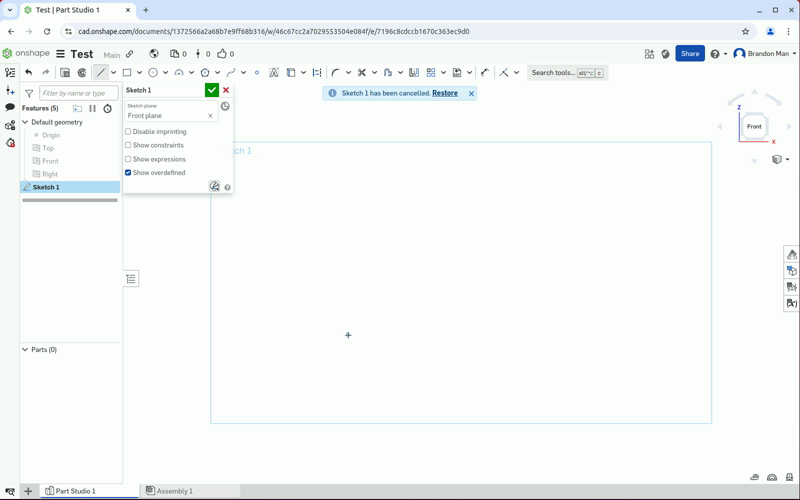
mouse_move(565, 334)
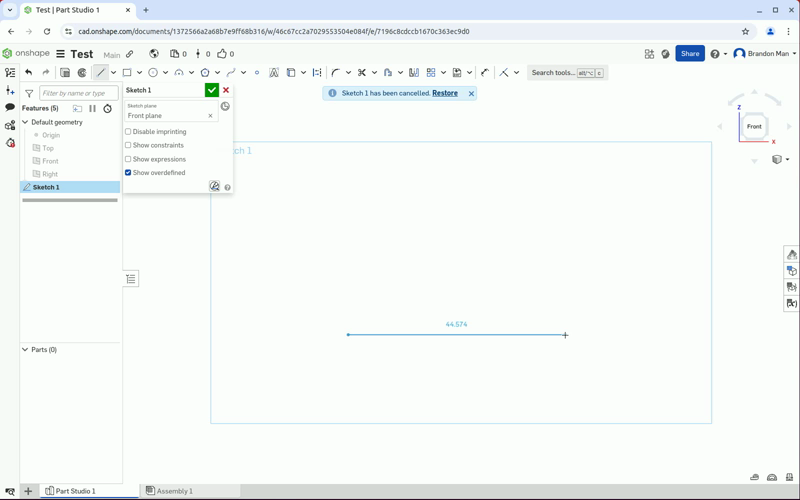
click(565, 334)
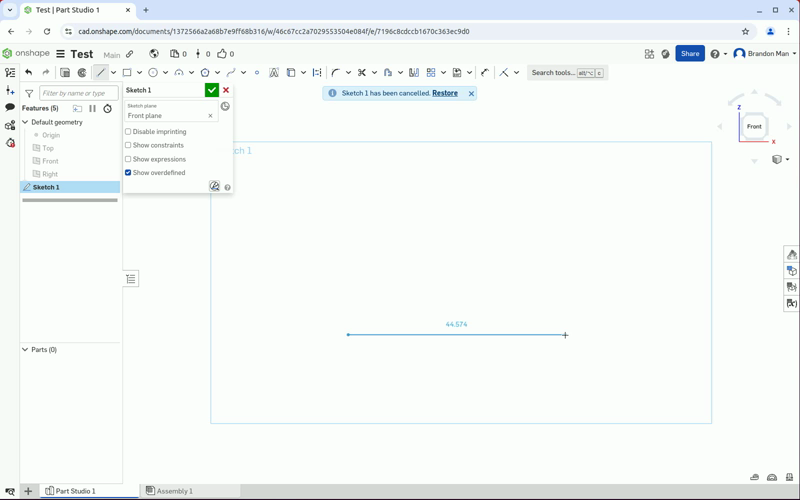
key_up(shift)
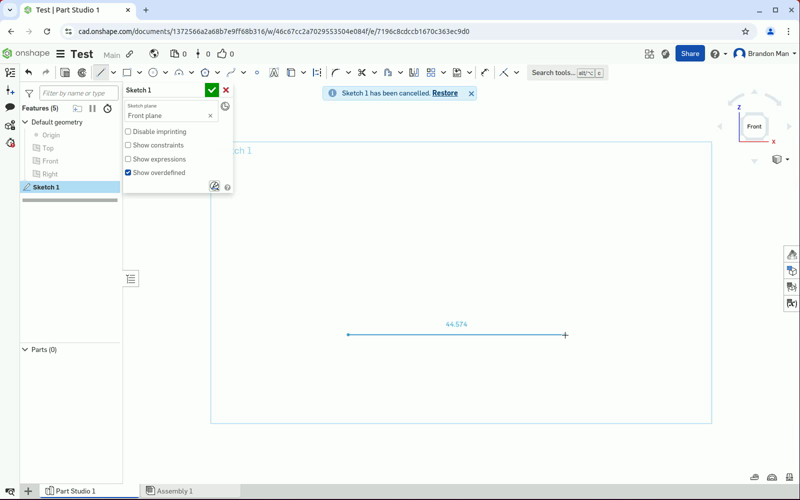
key_down(shift)
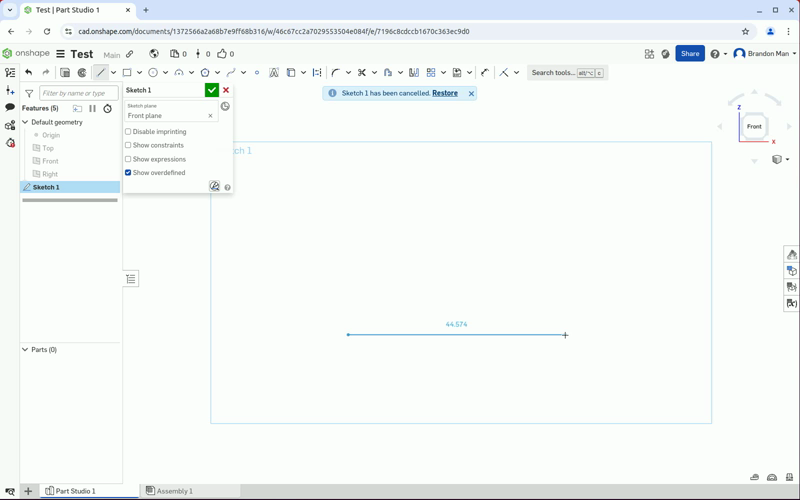
mouse_move(565, 220)
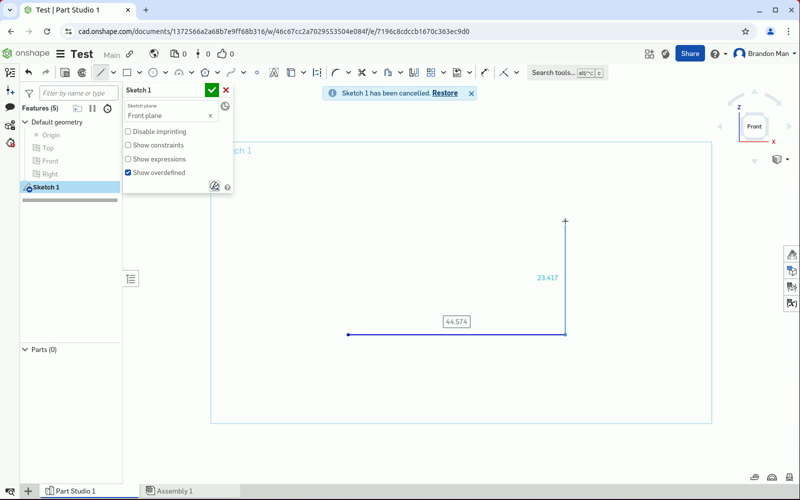
click(565, 220)
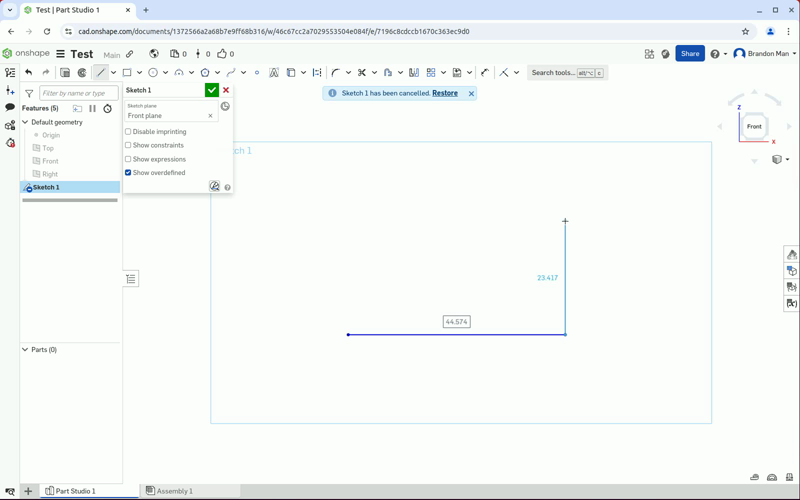
key_up(shift)
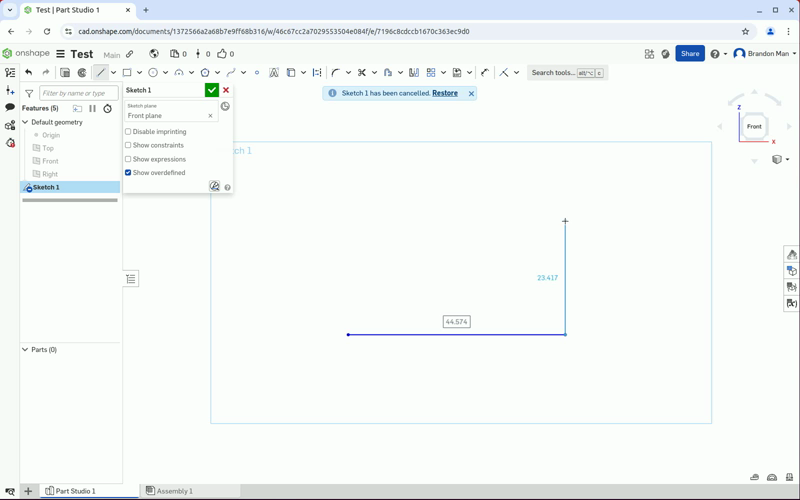
key_down(shift)
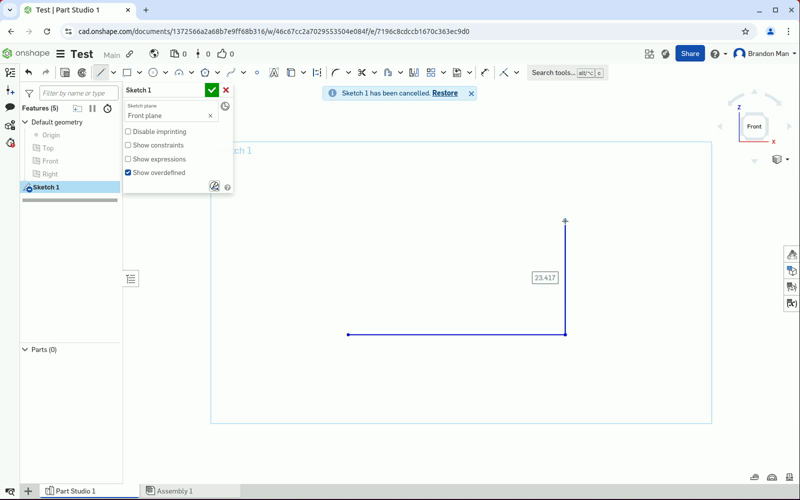
mouse_move(348, 220)
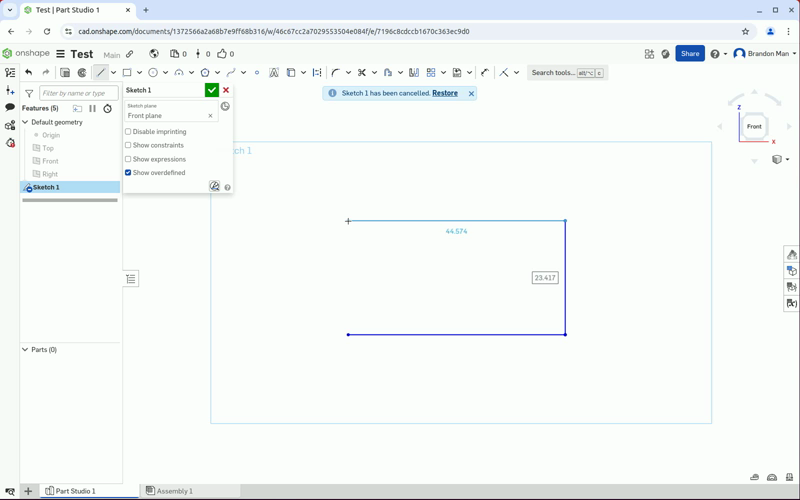
click(348, 220)
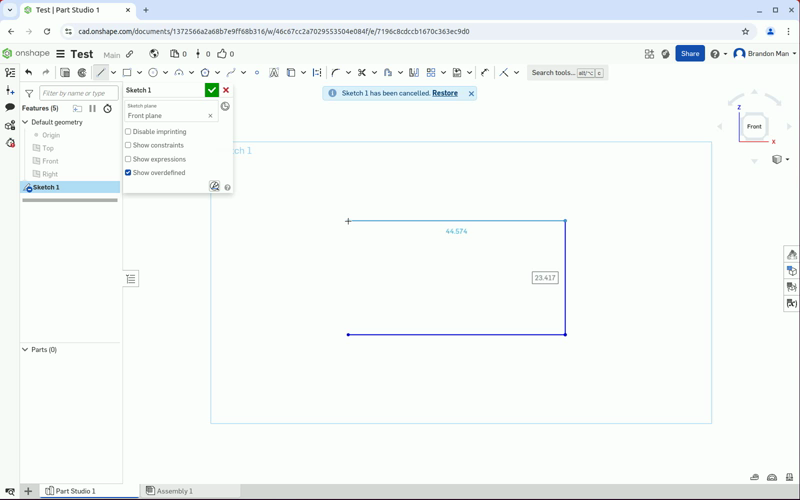
key_up(shift)
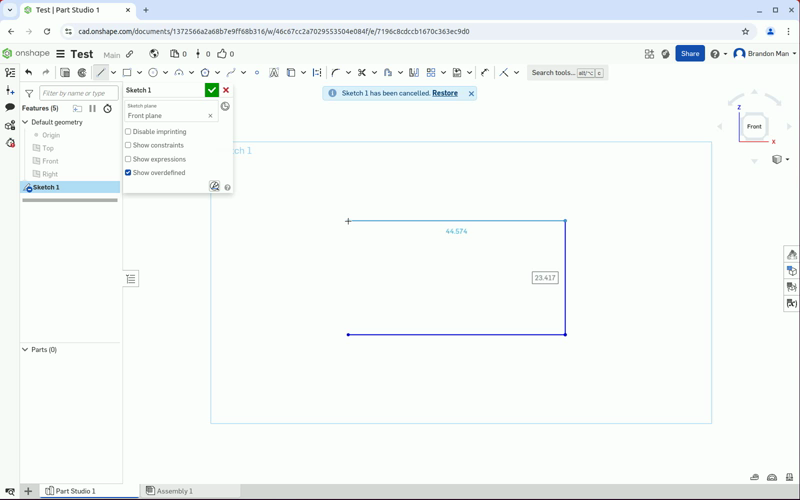
key_down(shift)
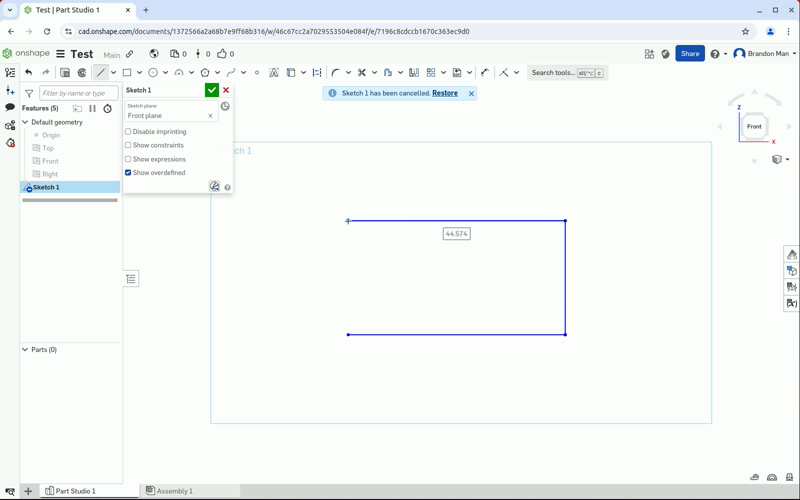
mouse_move(348, 334)
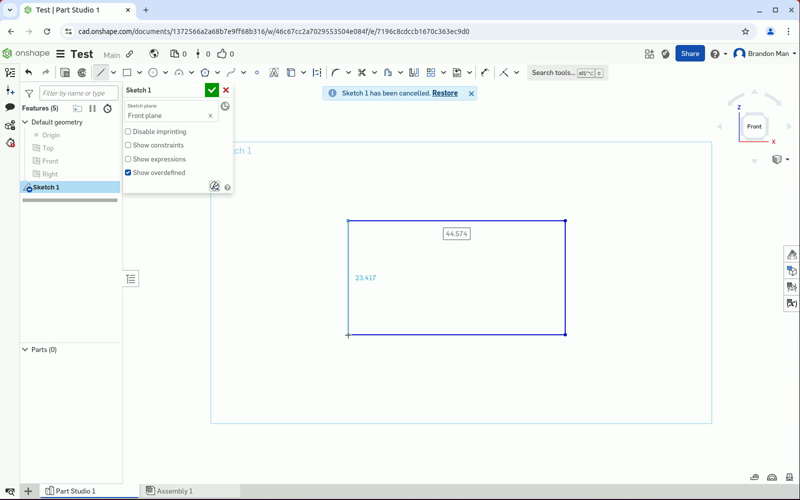
key_up(shift)
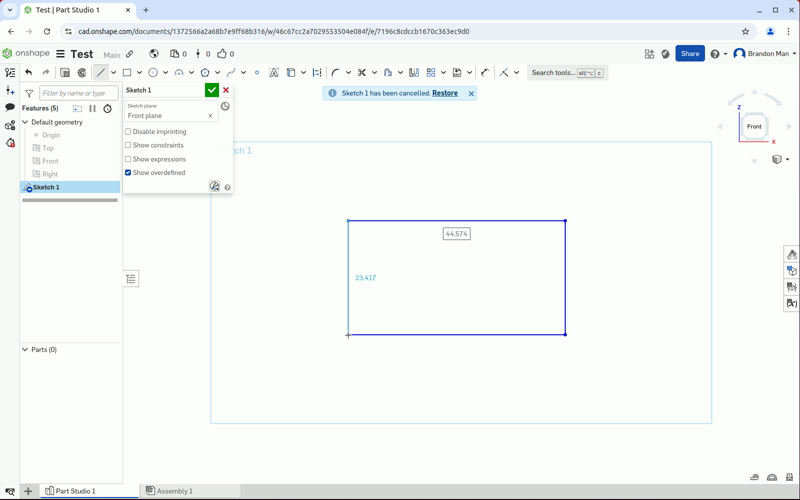
click(348, 334)
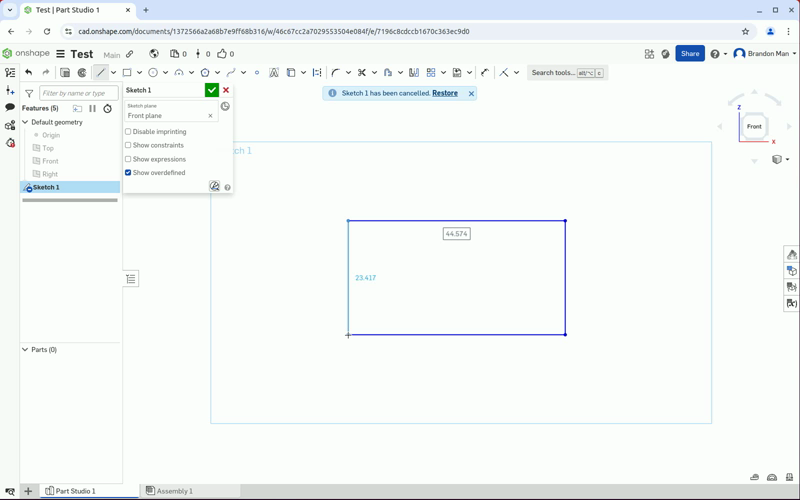
key(esc)
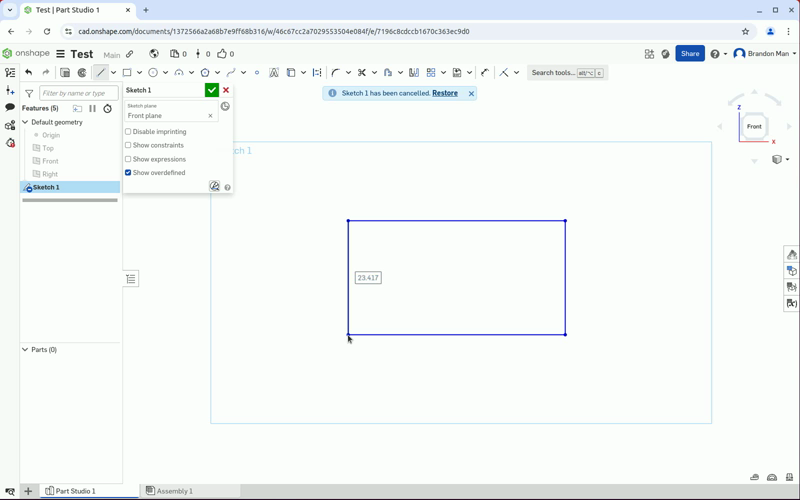
mouse_move(492, 280)
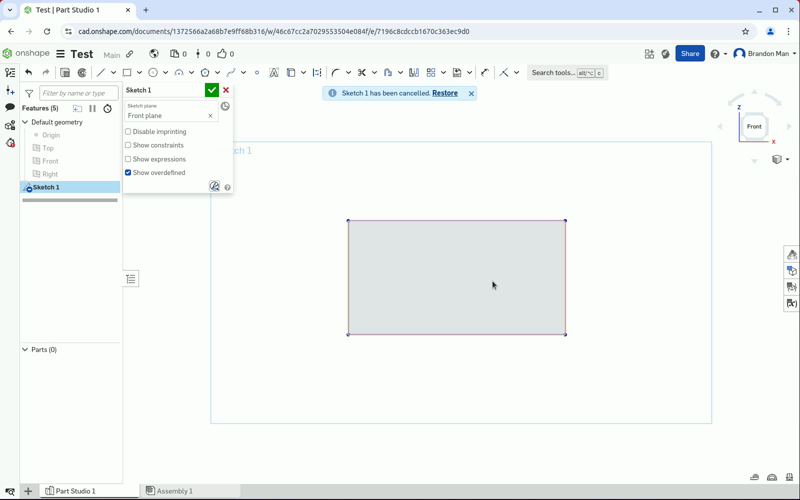
click(492, 280)
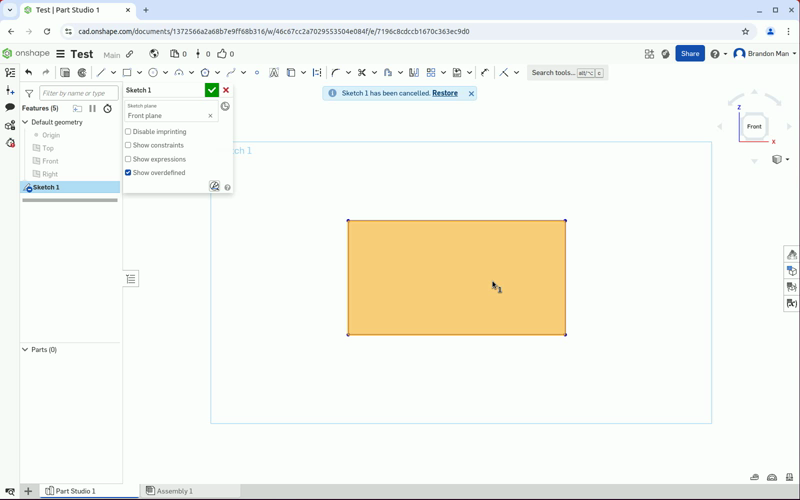
mouse_move(73, 352)
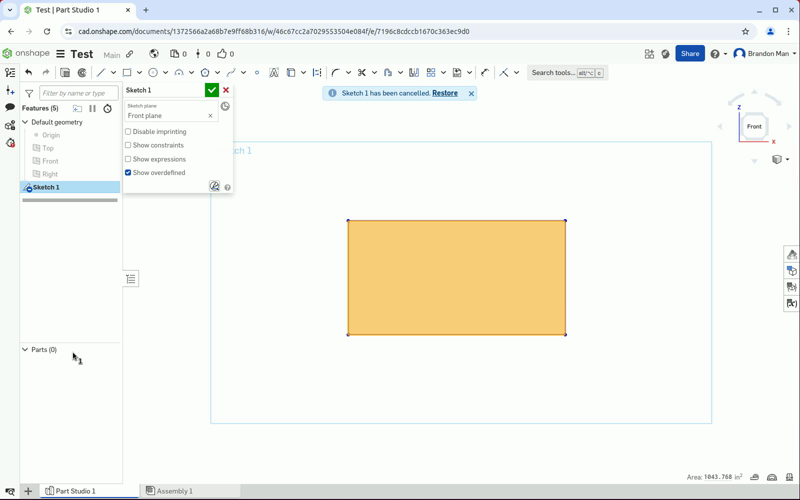
key(shift+y)
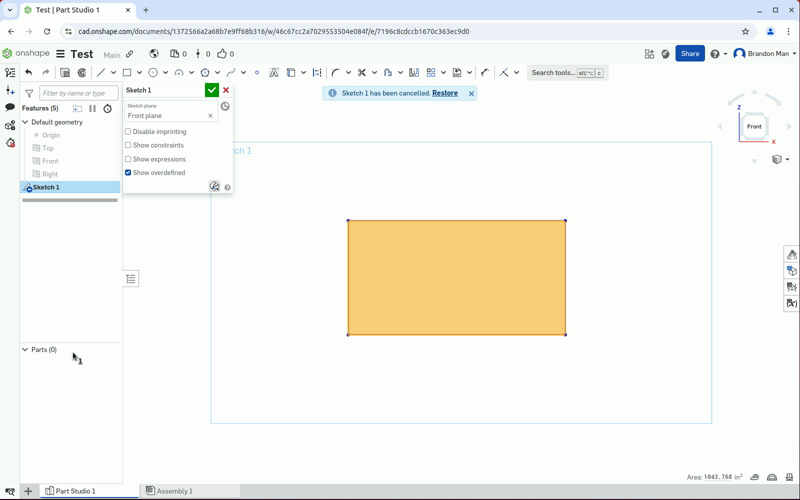
key(shift+e)
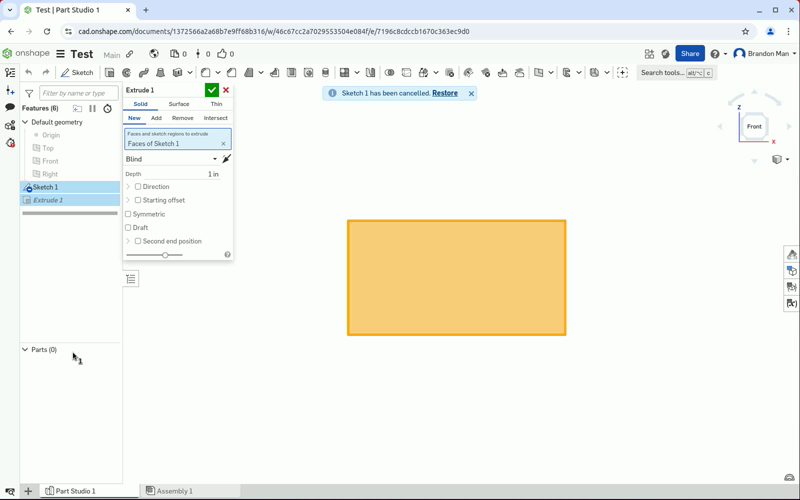
mouse_move(143, 106)
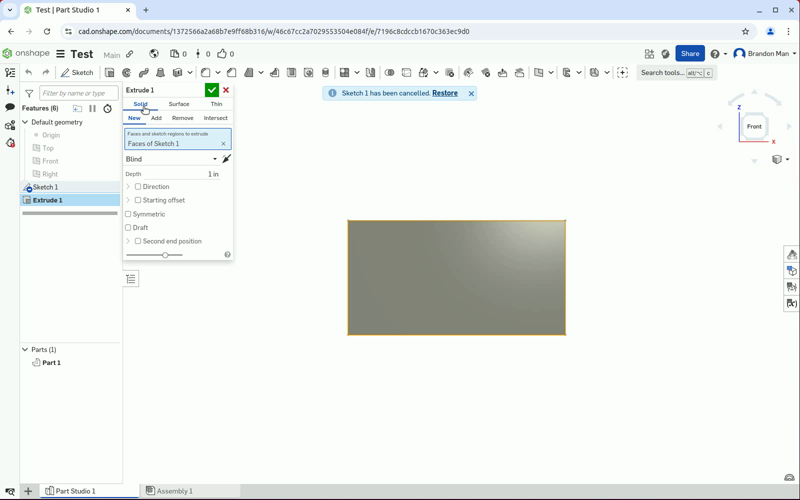
click(143, 106)
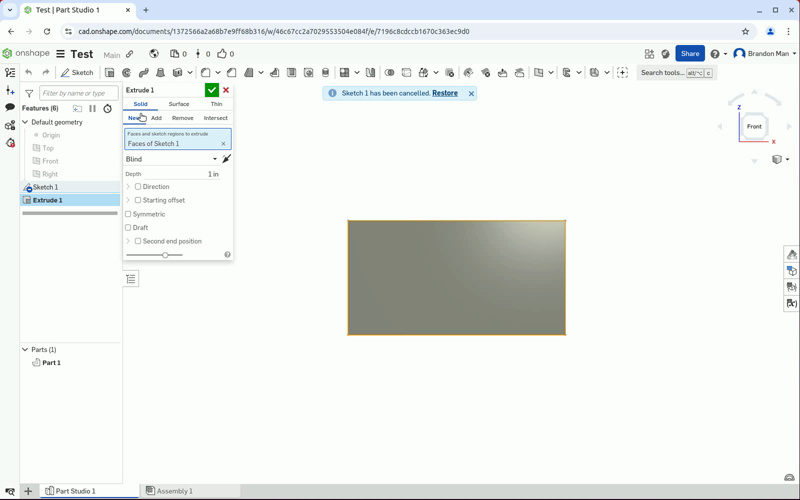
mouse_move(137, 120)
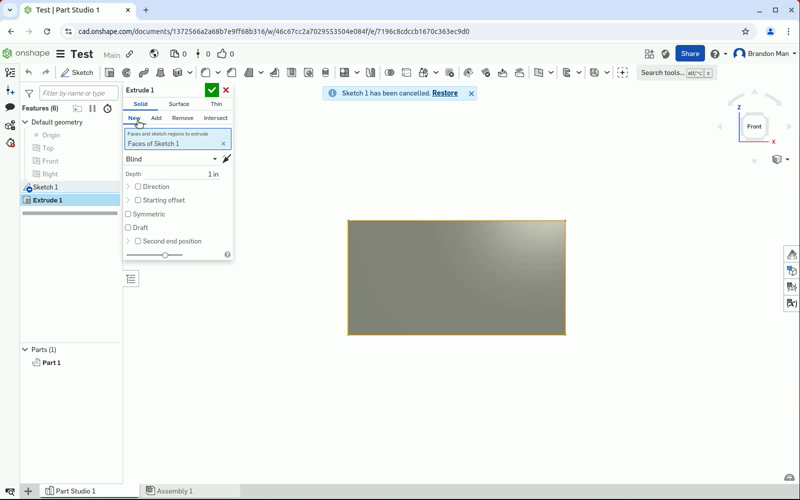
click(137, 120)
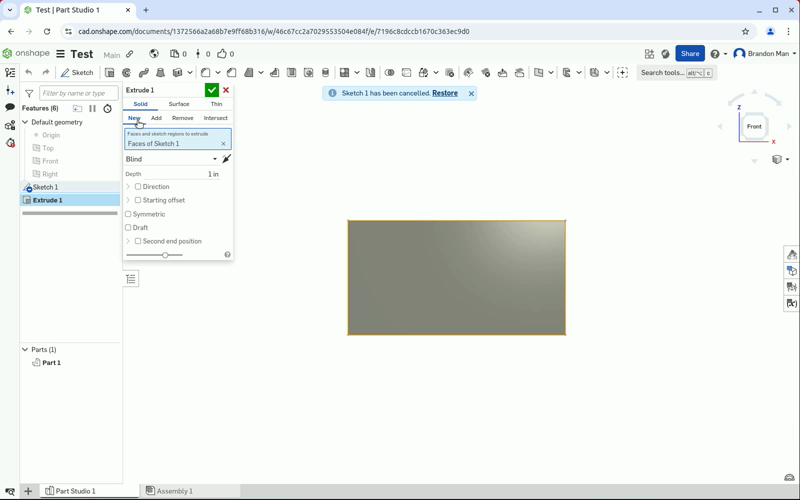
key(tab, 4)
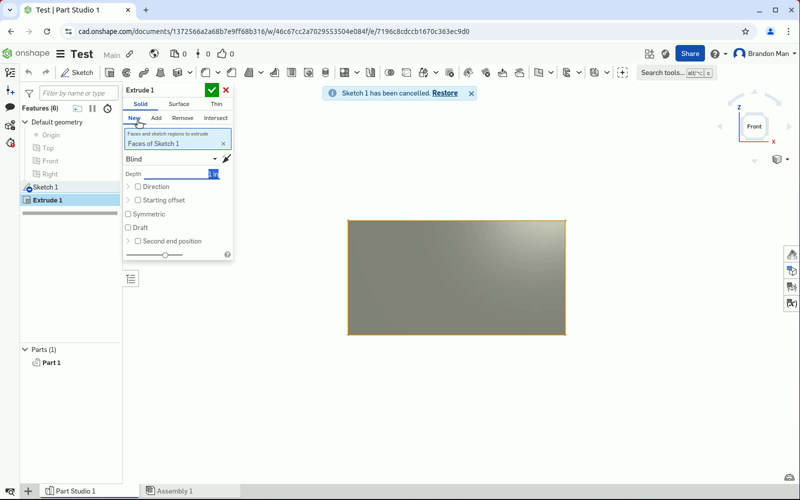
text(3.851)
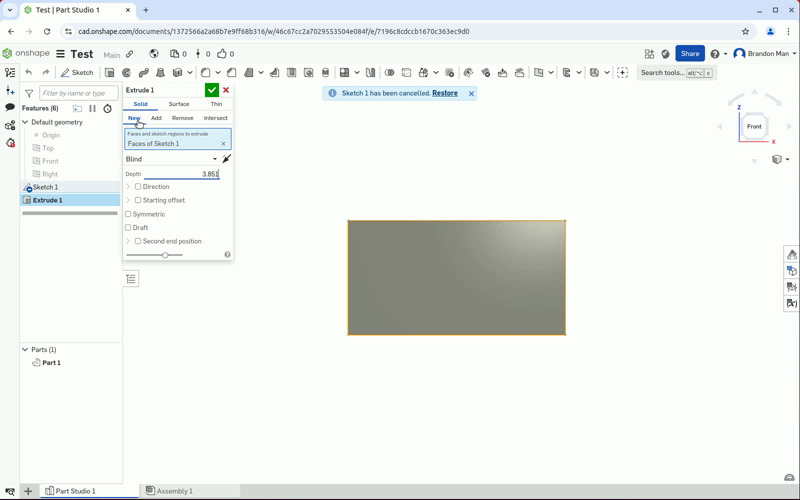
key(enter)
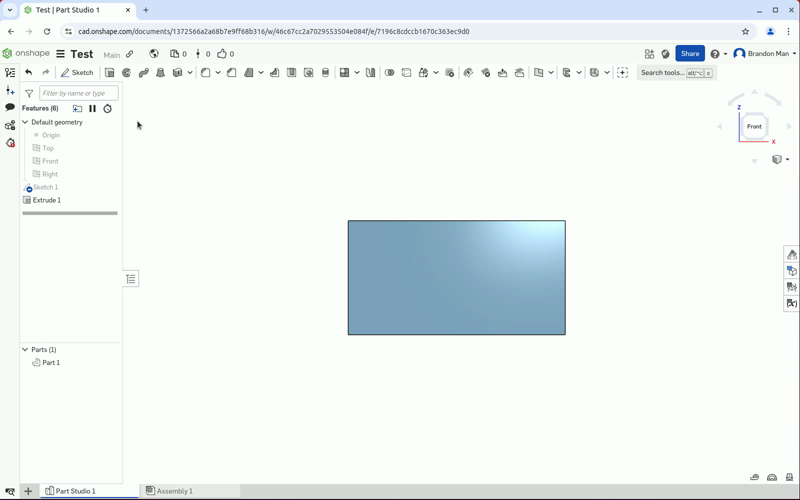
key(shift+h)
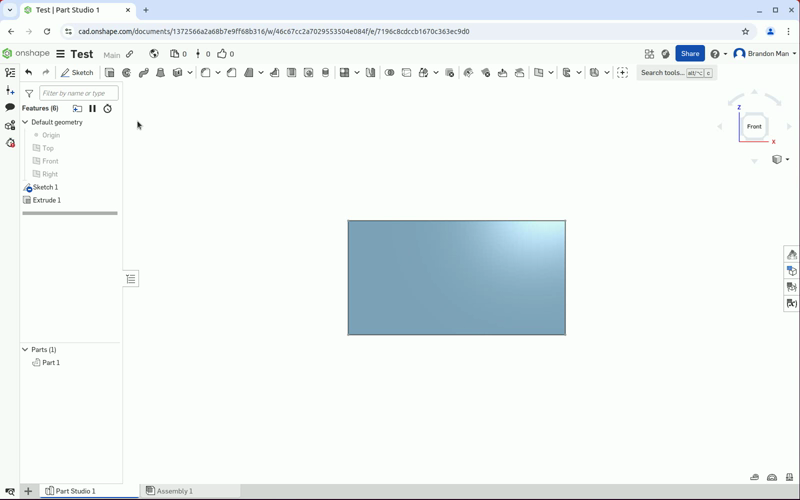
key(shift+h)
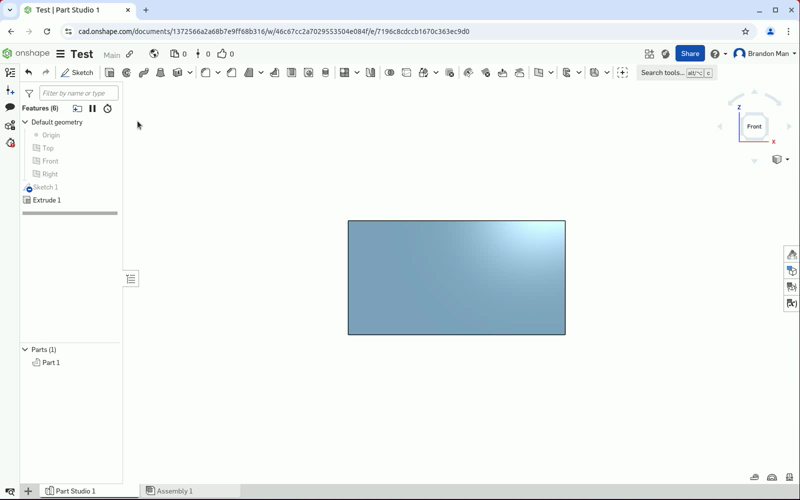
mouse_move(73, 189)
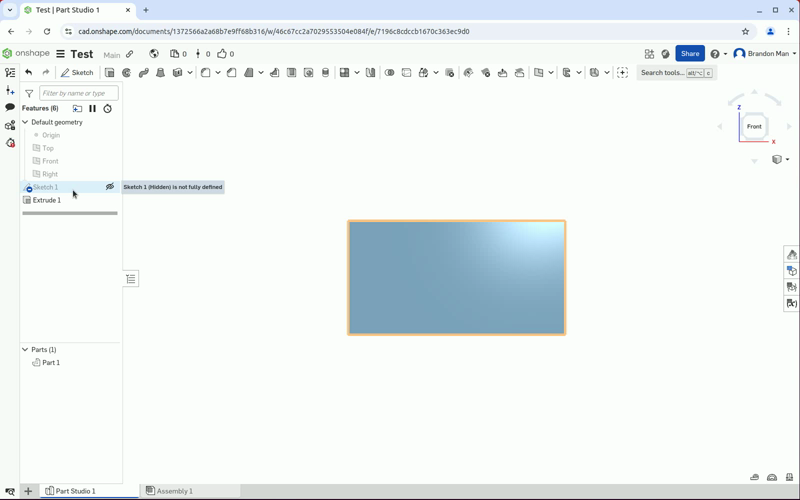
click(73, 189)
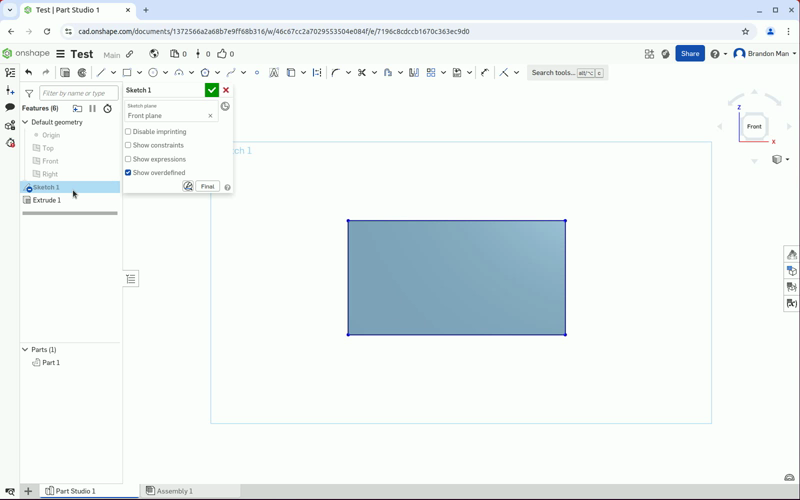
mouse_move(229, 92)
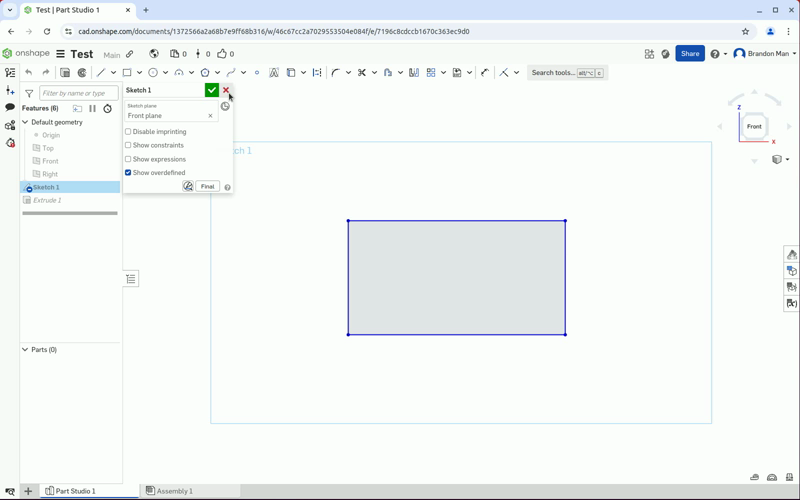
click(229, 92)
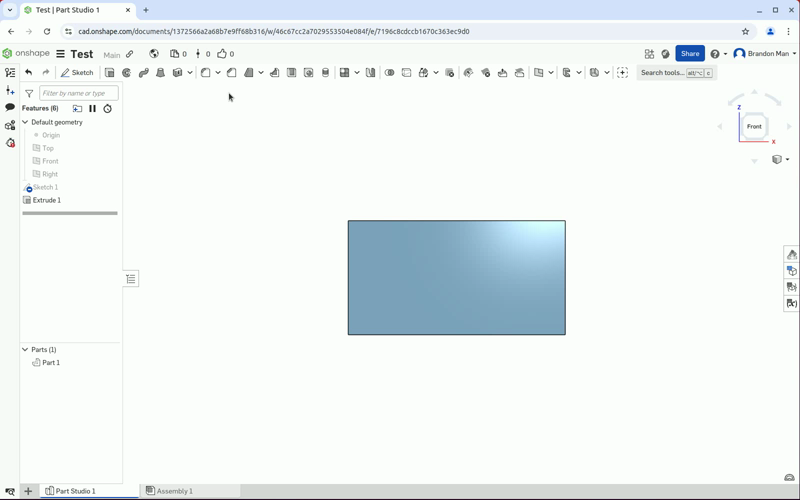
mouse_move(73, 352)
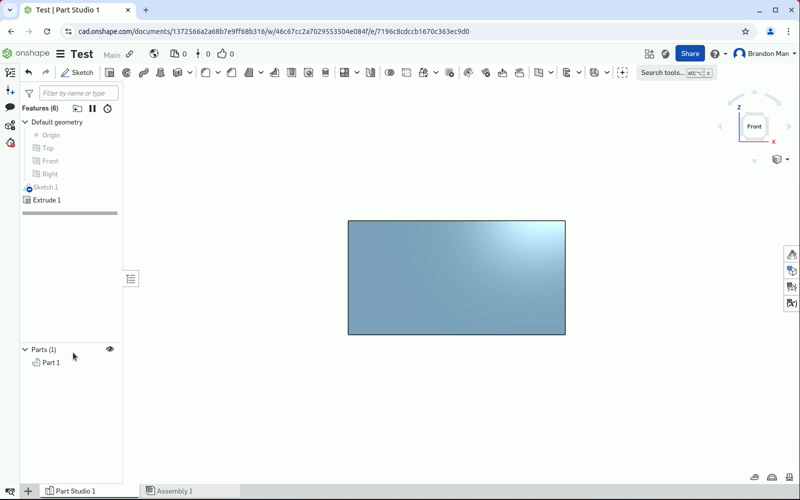
key(y)
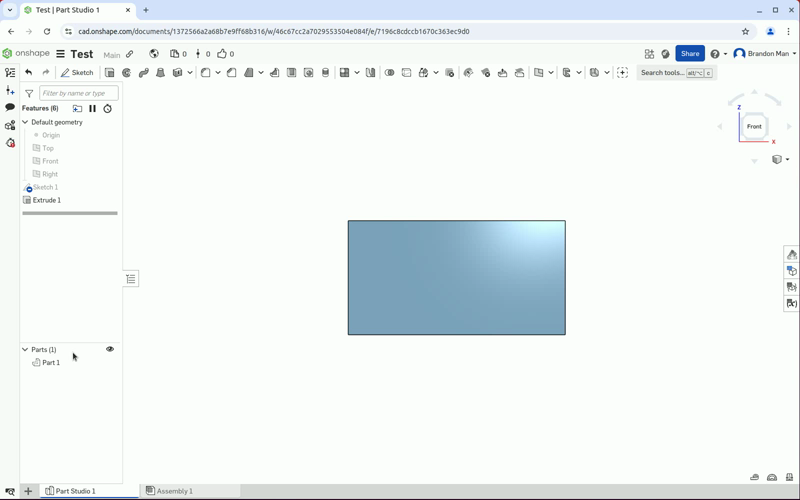
key(shift+p)
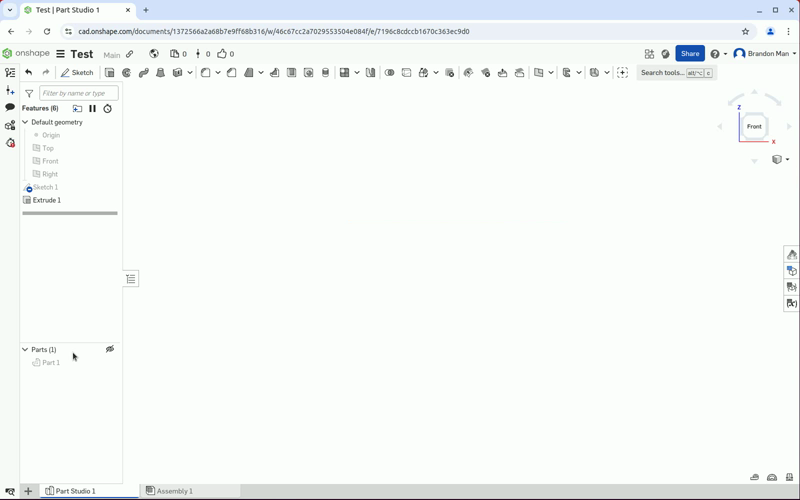
key(space)
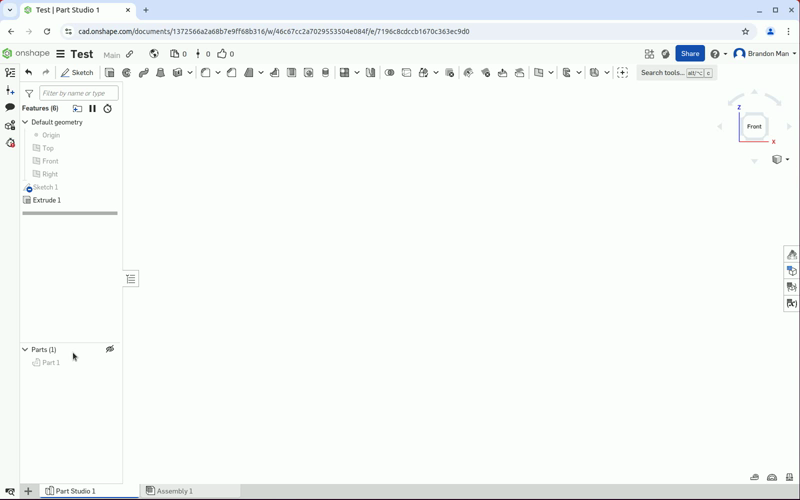
key_down(shift)
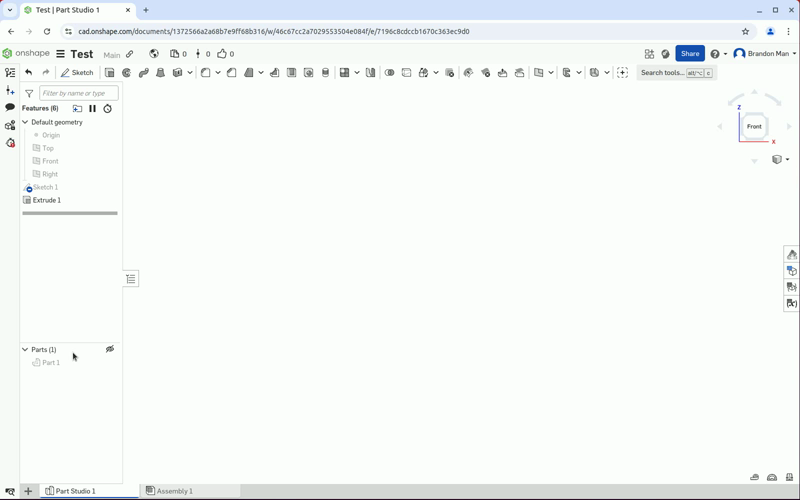
key(left)
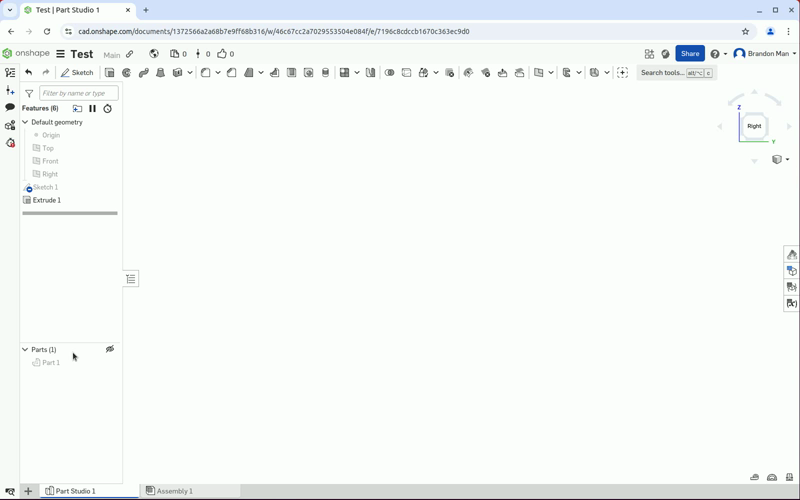
key_up(shift)
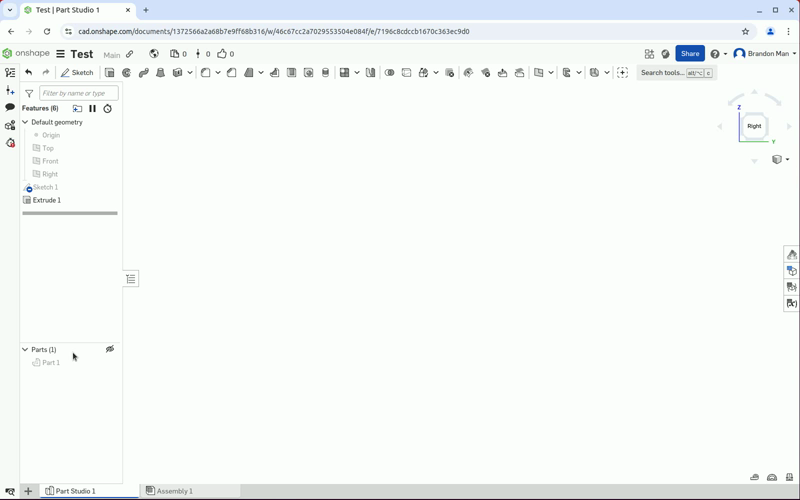
mouse_move(73, 352)
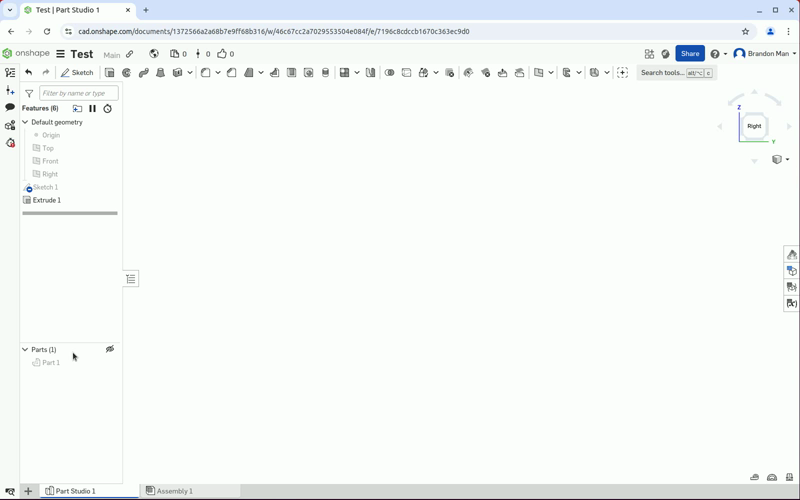
key(shift+y)
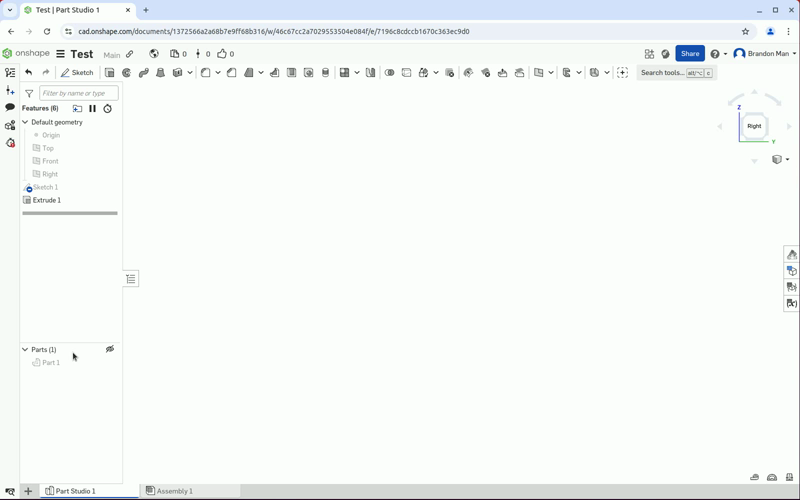
key(shift+s)
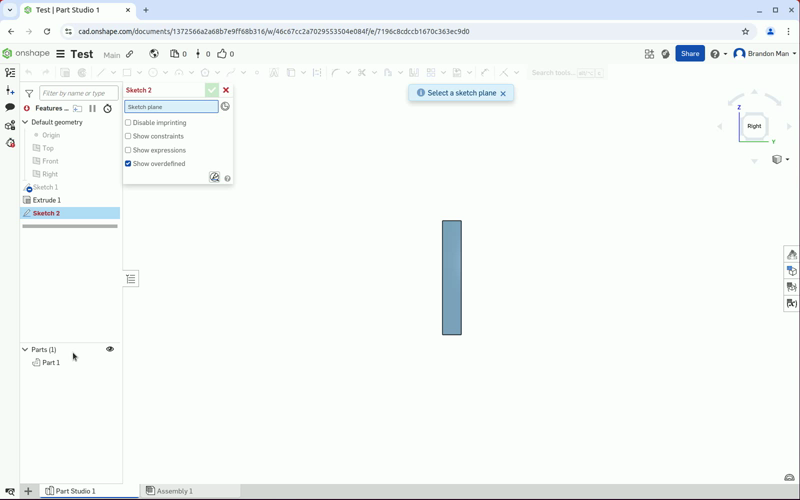
mouse_move(73, 176)
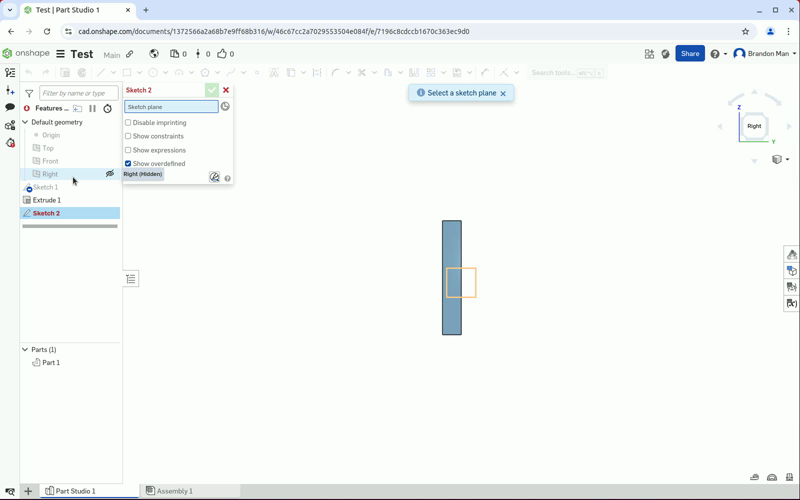
click(73, 176)
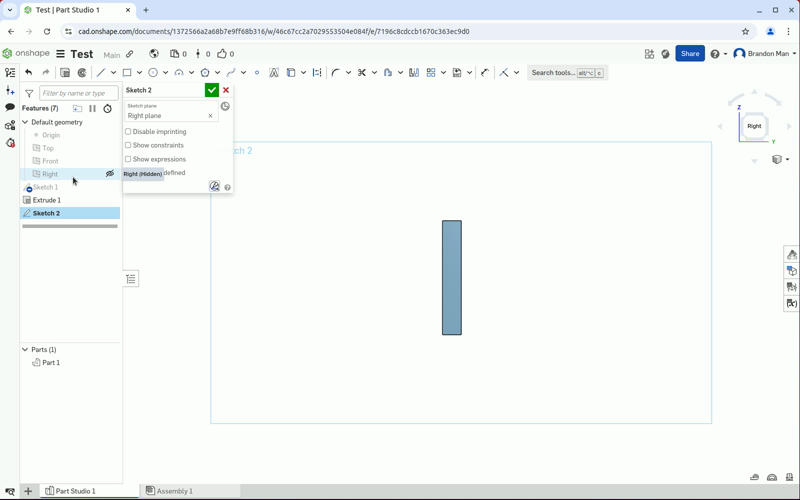
mouse_move(73, 352)
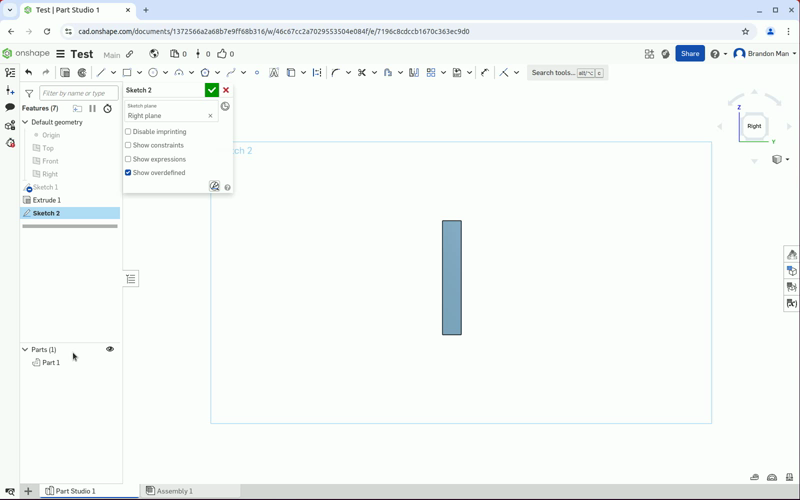
key(y)
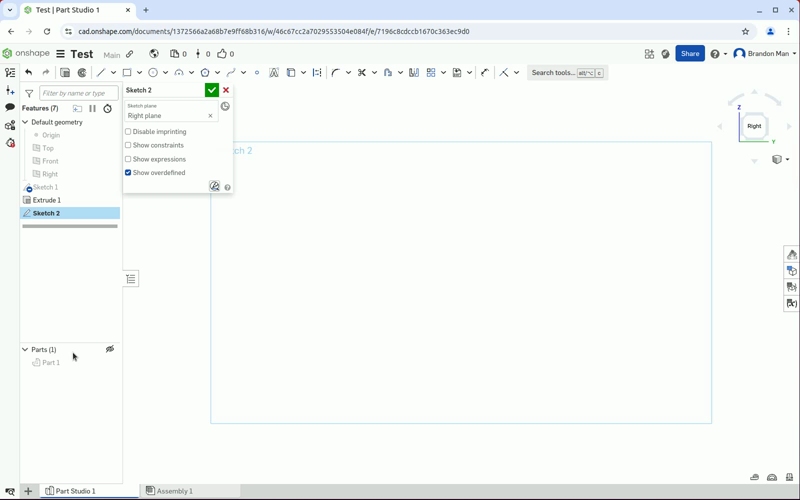
key(c)
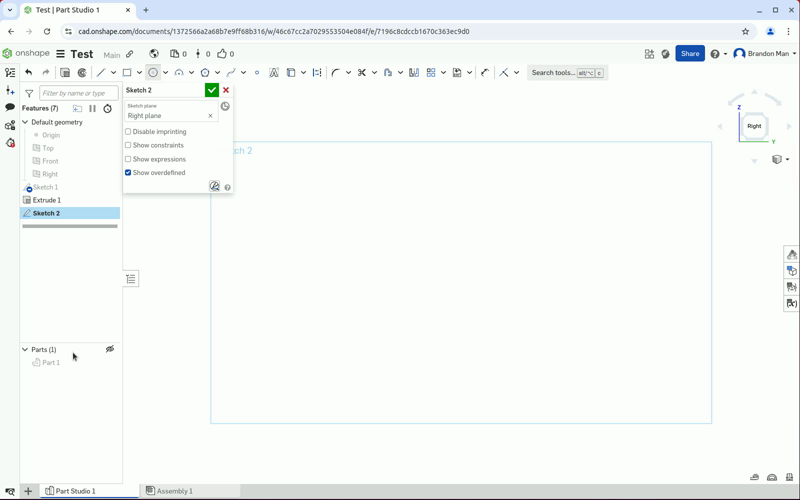
key_down(shift)
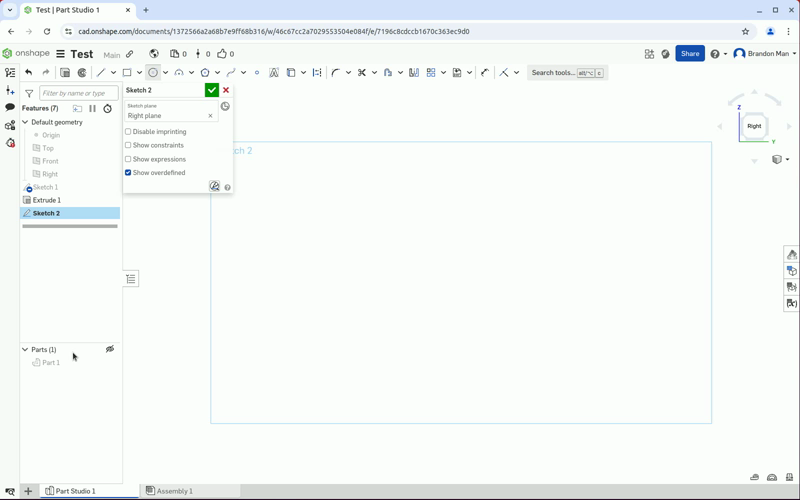
mouse_move(505, 266)
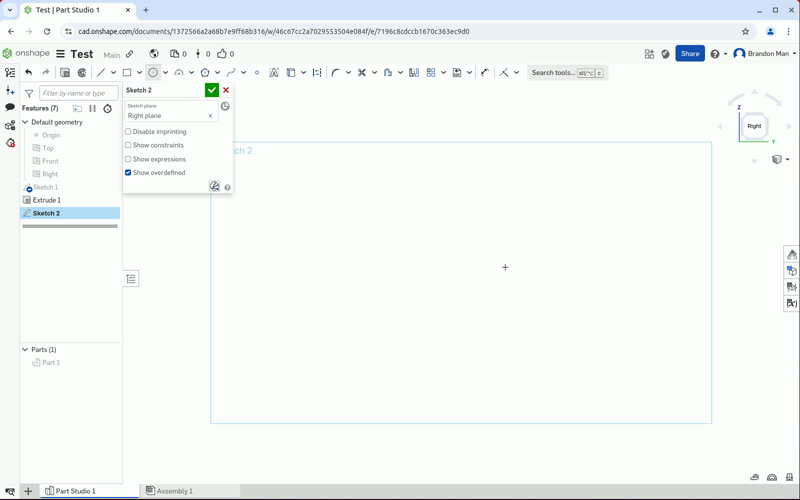
click(505, 266)
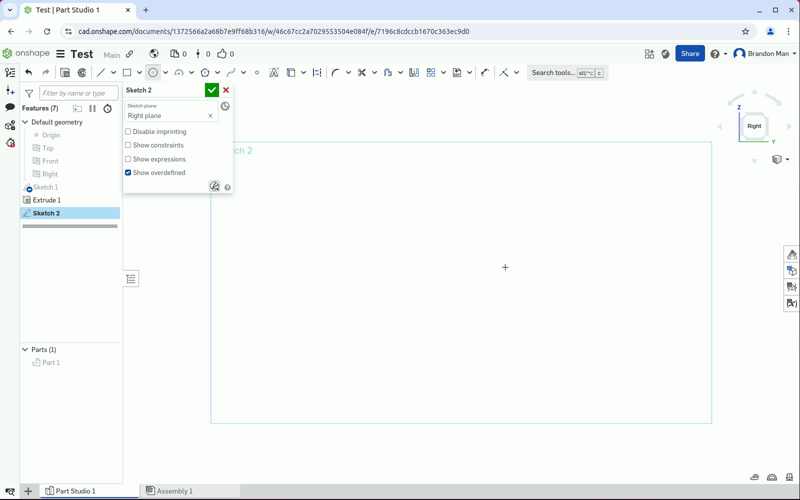
key_up(shift)
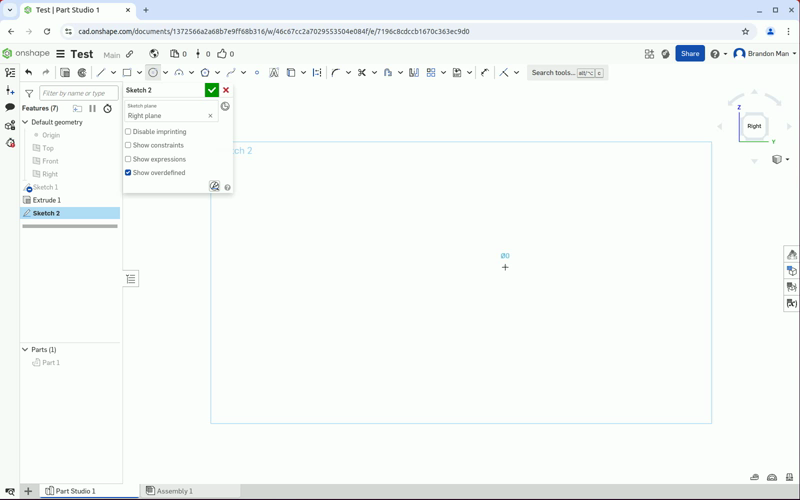
mouse_move(518, 266)
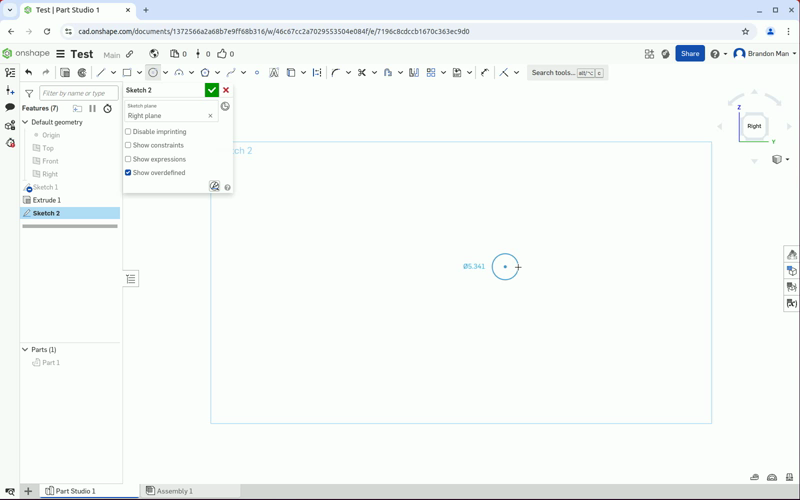
click(518, 266)
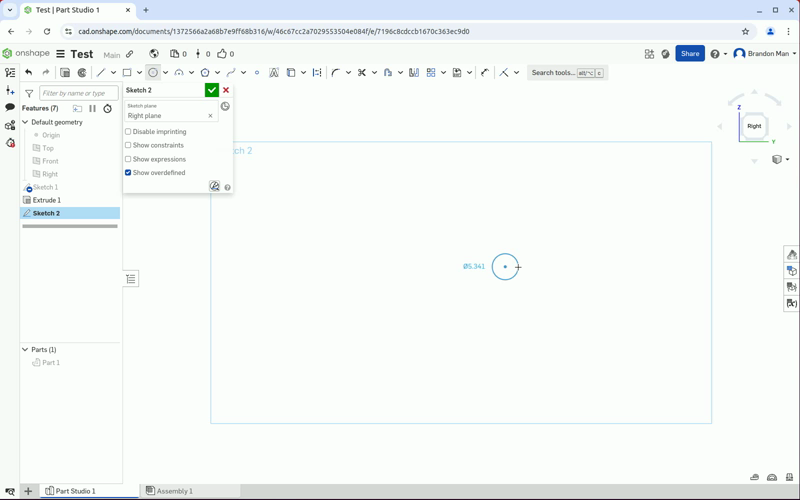
key(esc)
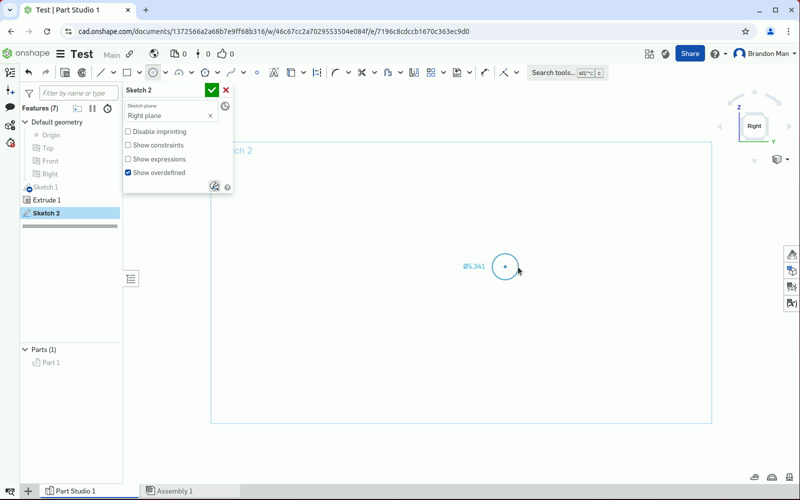
mouse_move(496, 266)
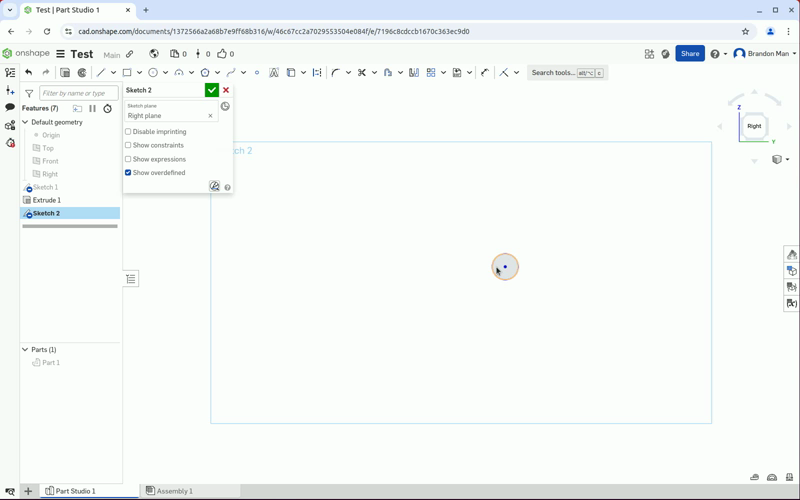
scroll(6)
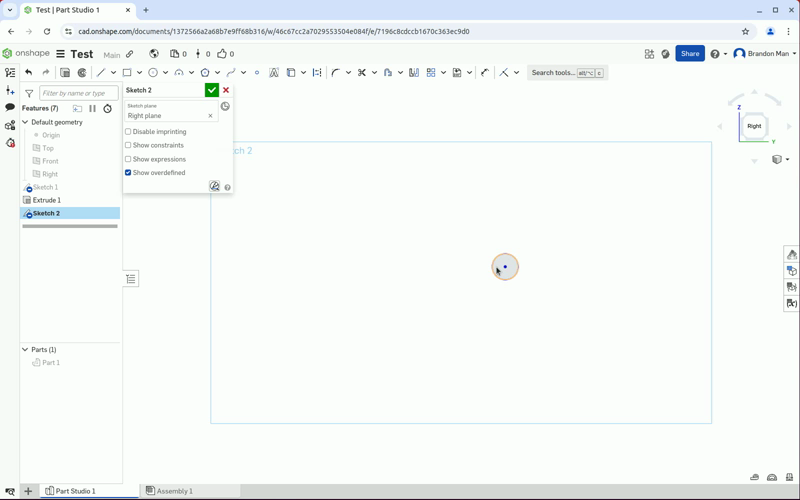
scroll(6)
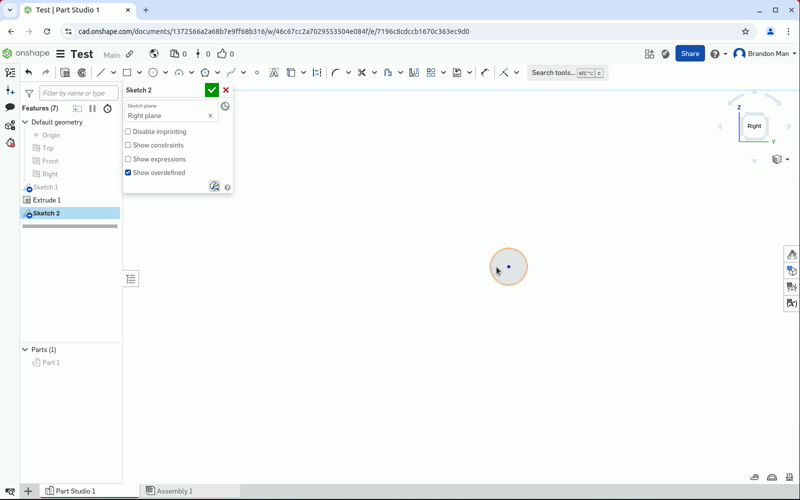
scroll(6)
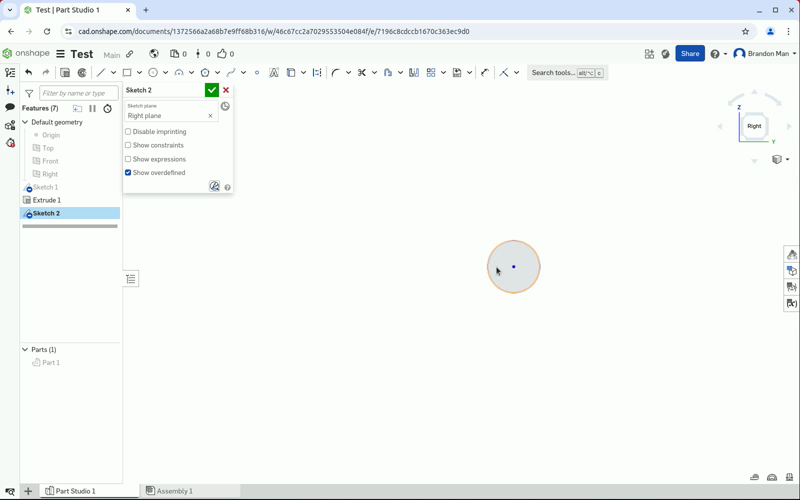
scroll(6)
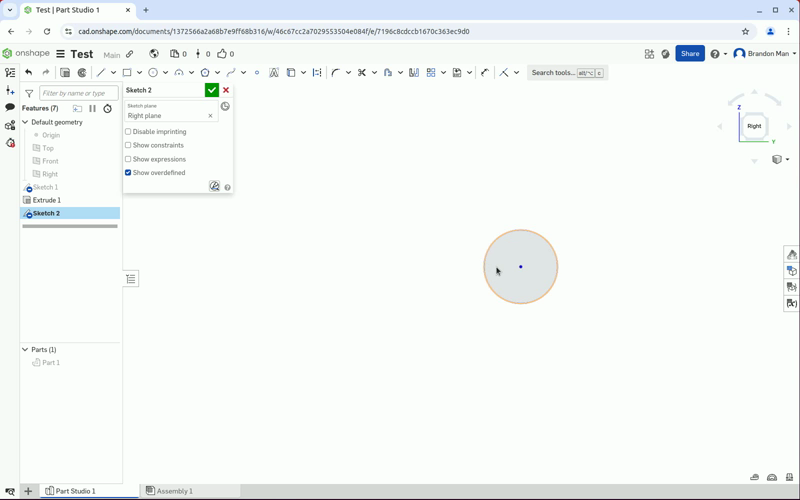
scroll(6)
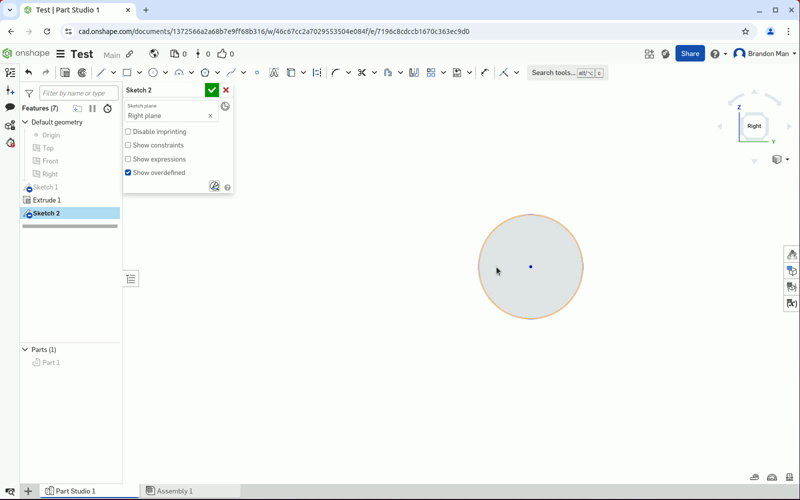
scroll(6)
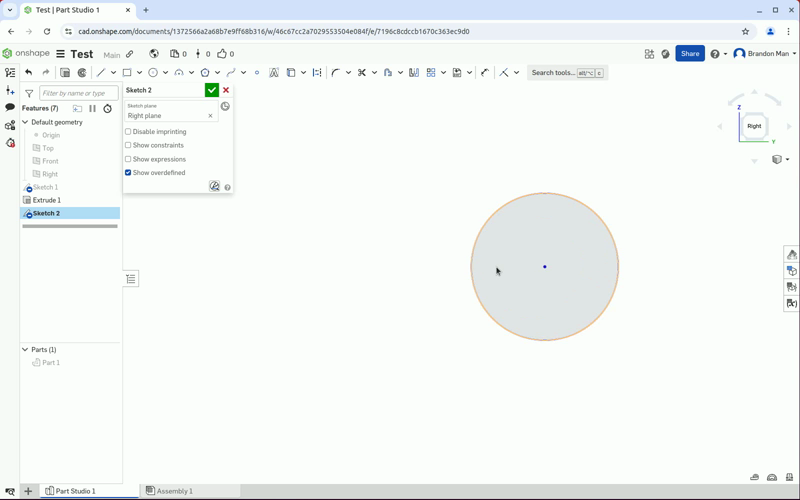
scroll(6)
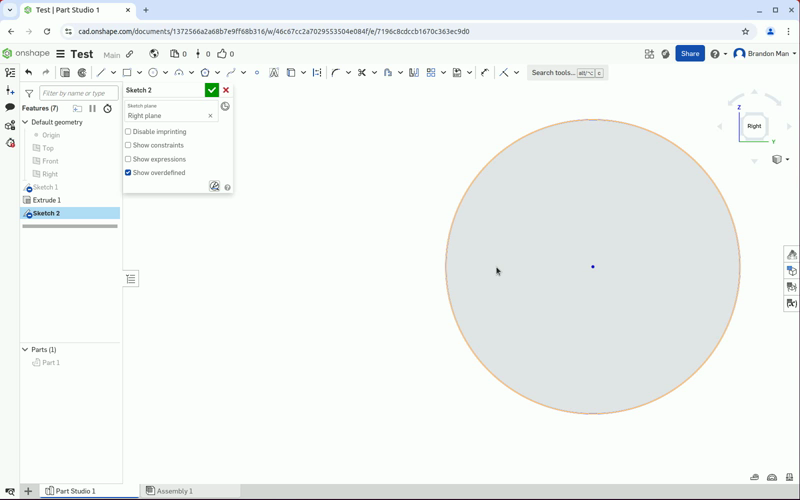
click(496, 266)
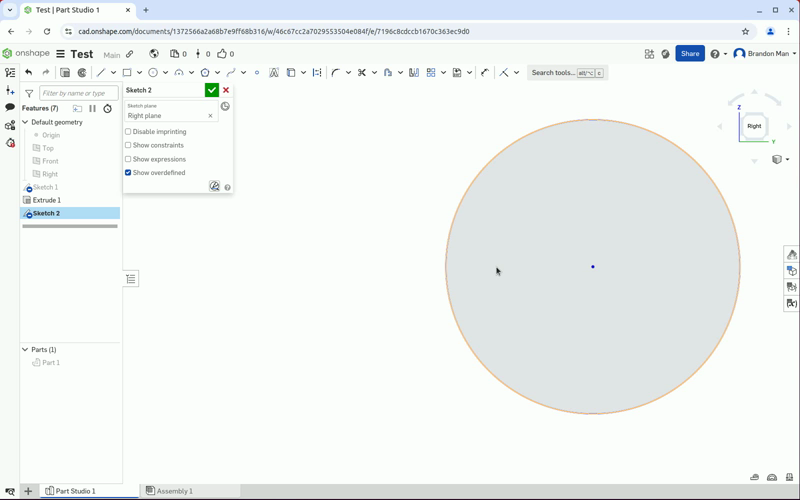
scroll(-6)
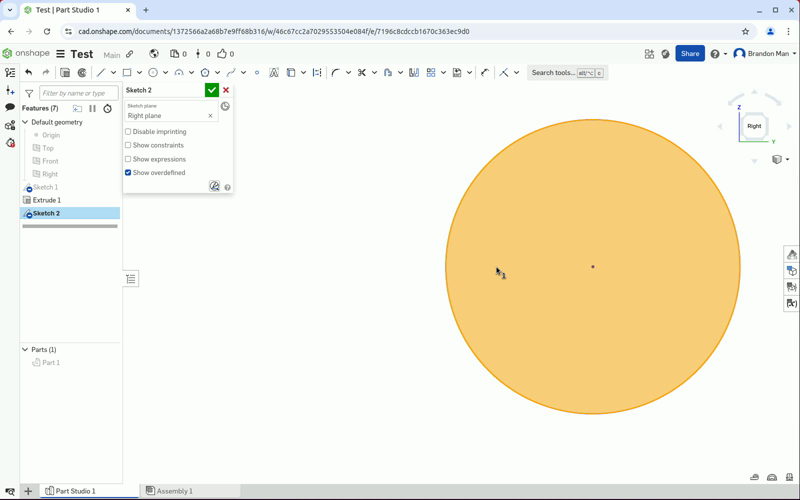
scroll(-6)
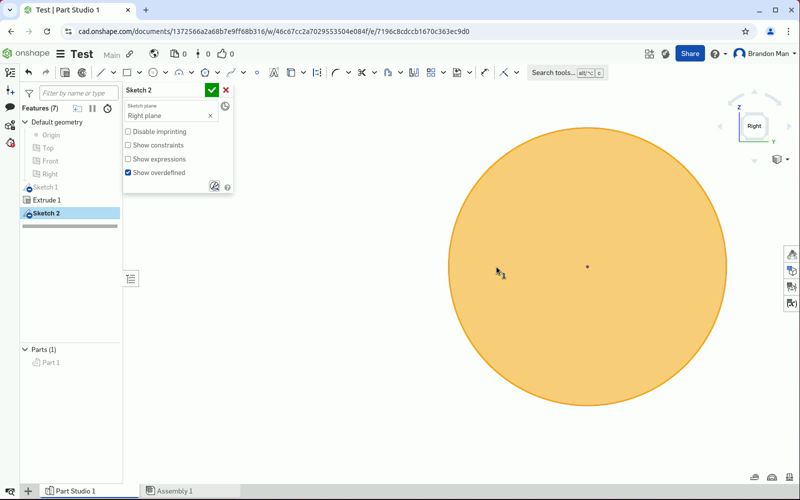
scroll(-6)
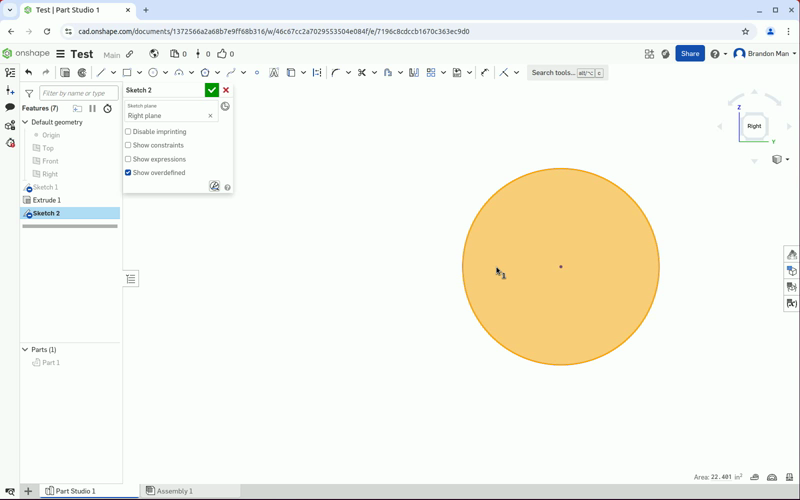
scroll(-6)
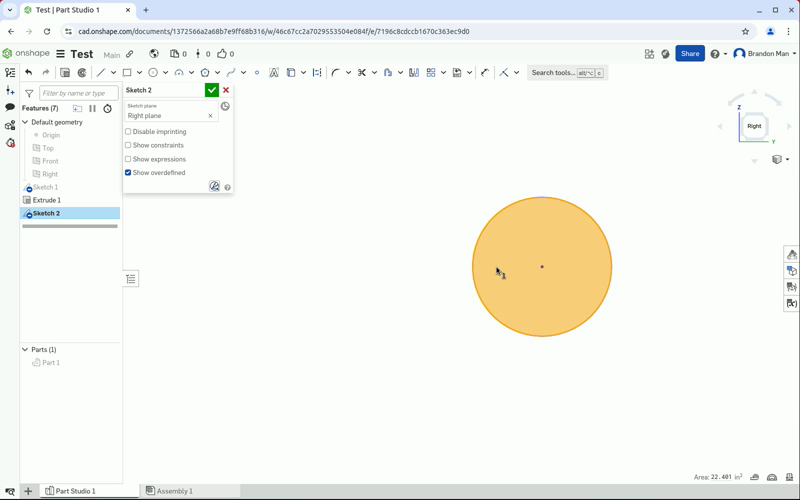
scroll(-6)
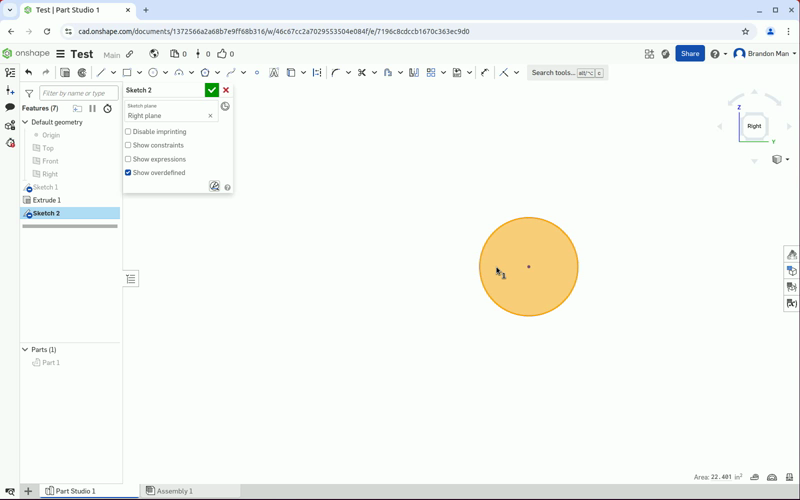
scroll(-6)
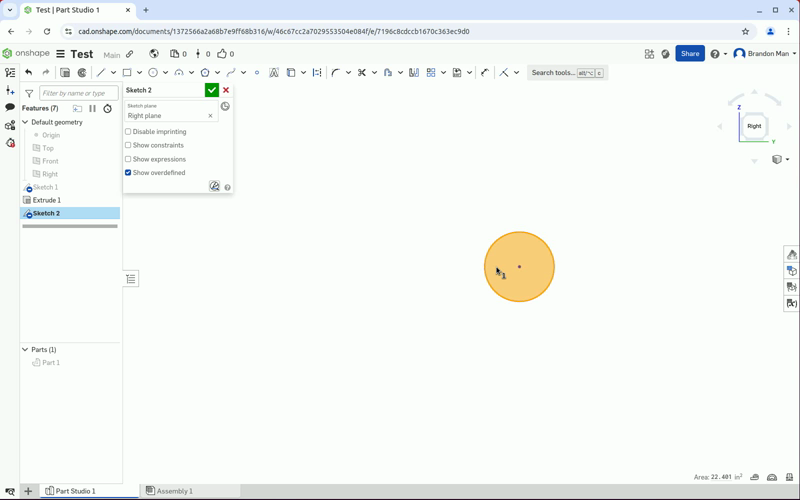
scroll(-6)
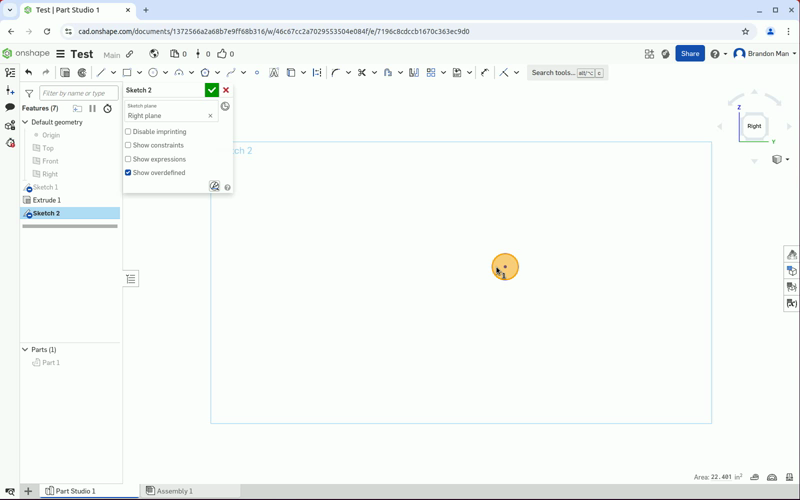
mouse_move(73, 352)
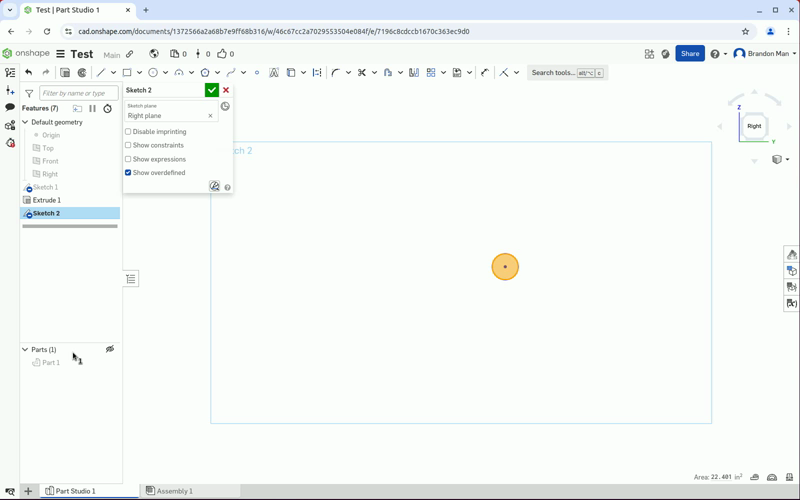
key(shift+y)
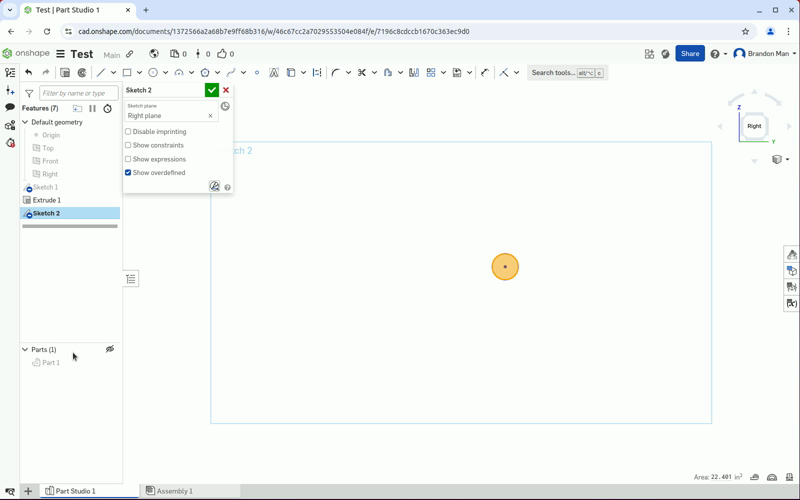
key(shift+e)
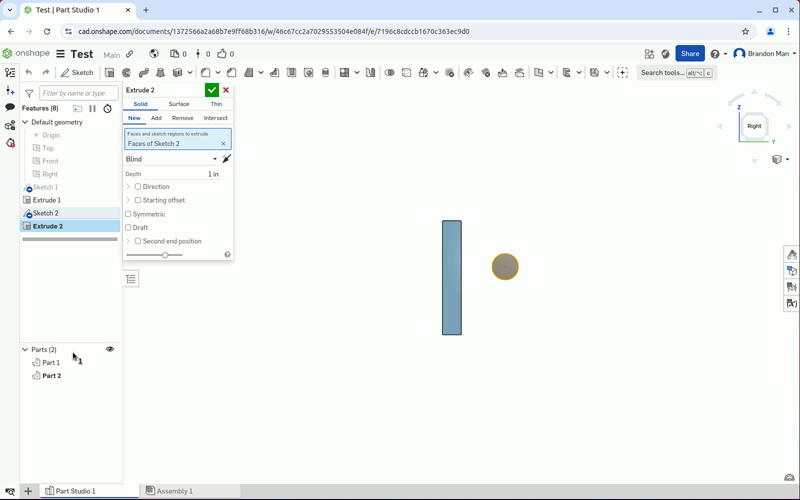
mouse_move(143, 106)
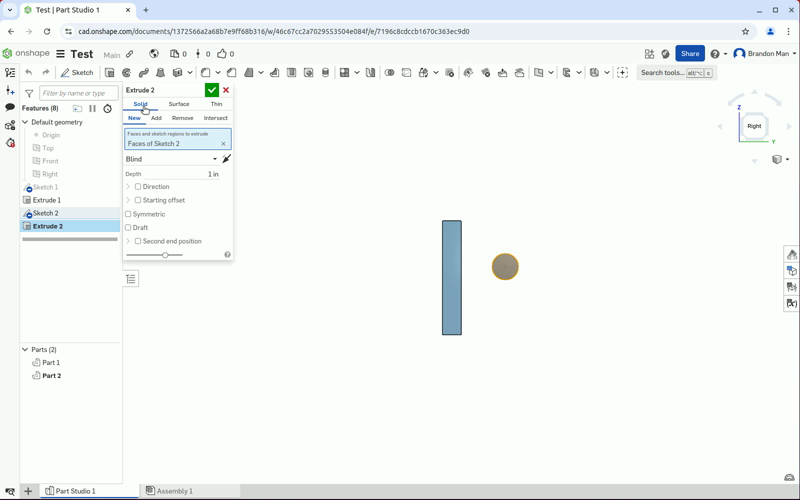
click(143, 106)
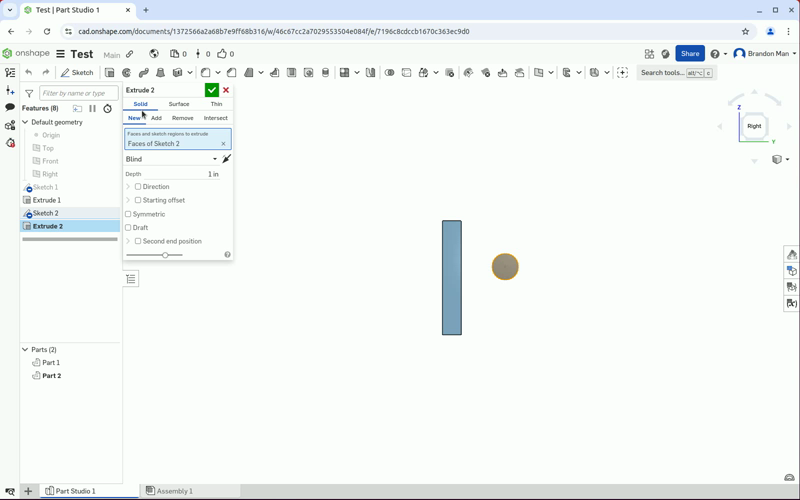
mouse_move(137, 120)
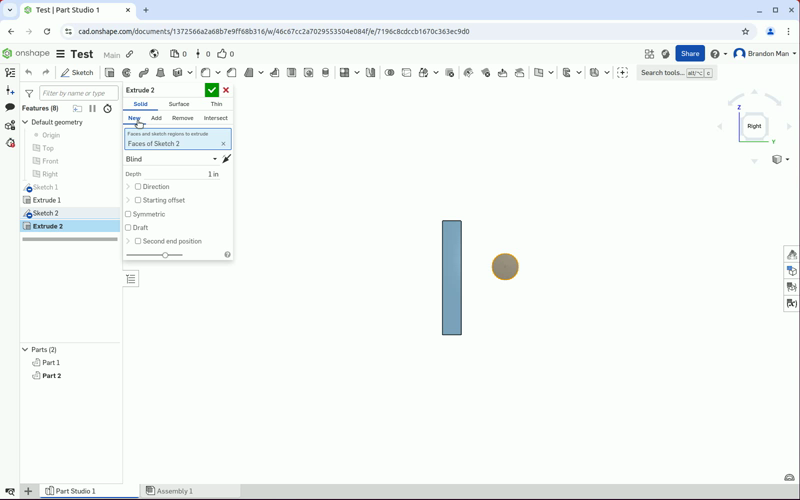
click(137, 120)
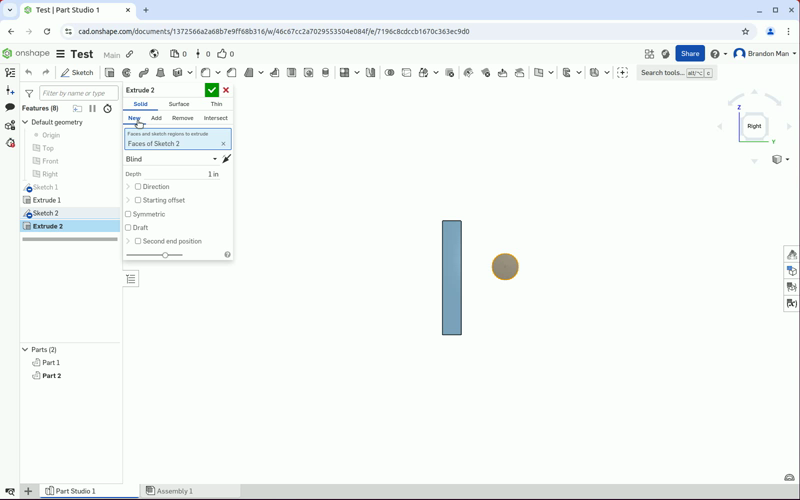
key(tab, 4)
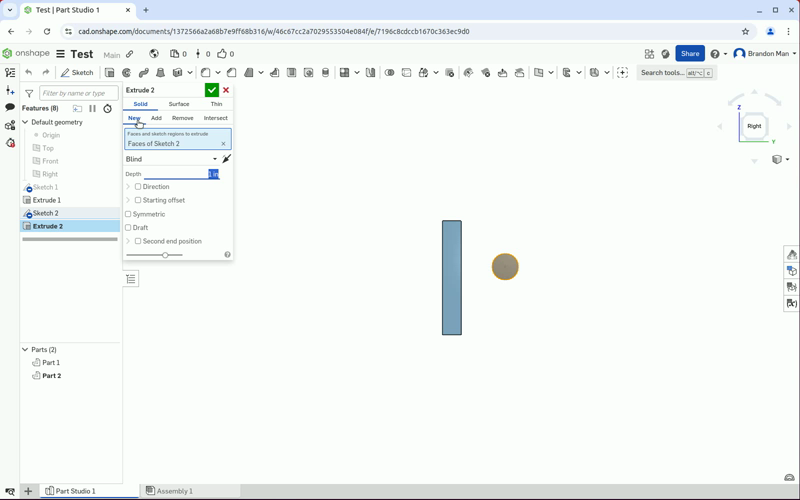
text(3.851)
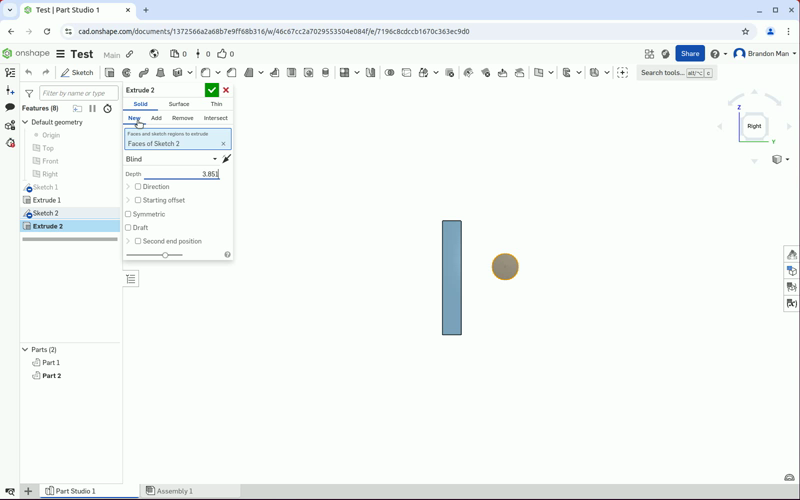
key(enter)
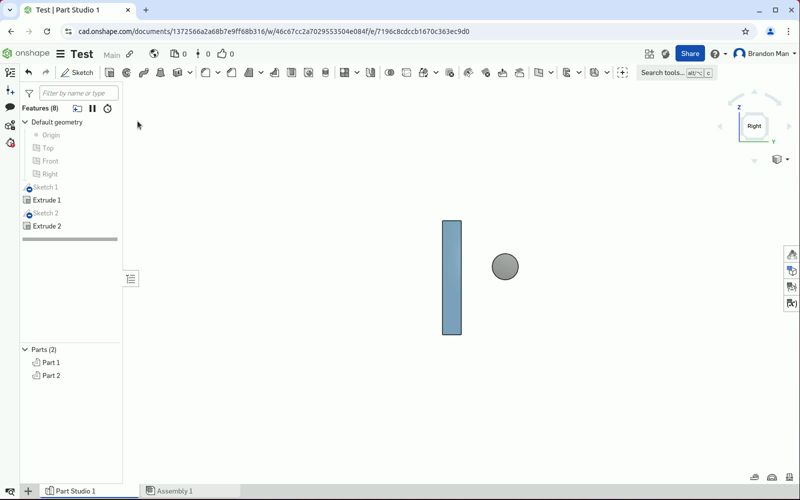
key(shift+h)
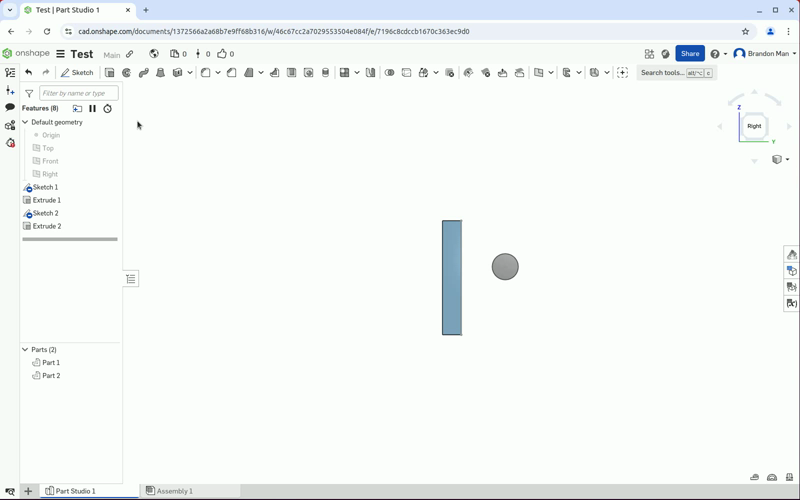
key(shift+h)
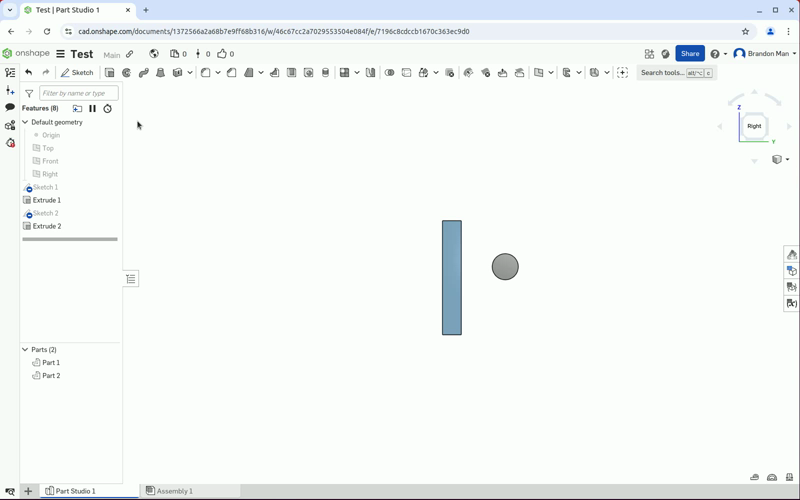
mouse_move(73, 189)
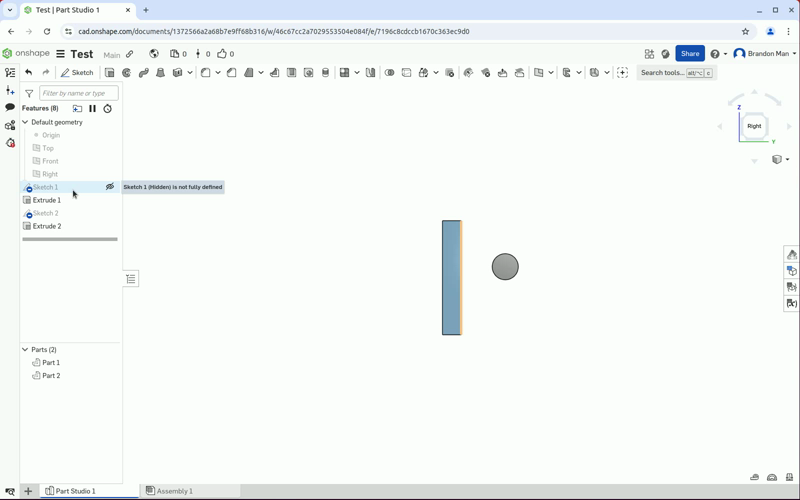
click(73, 189)
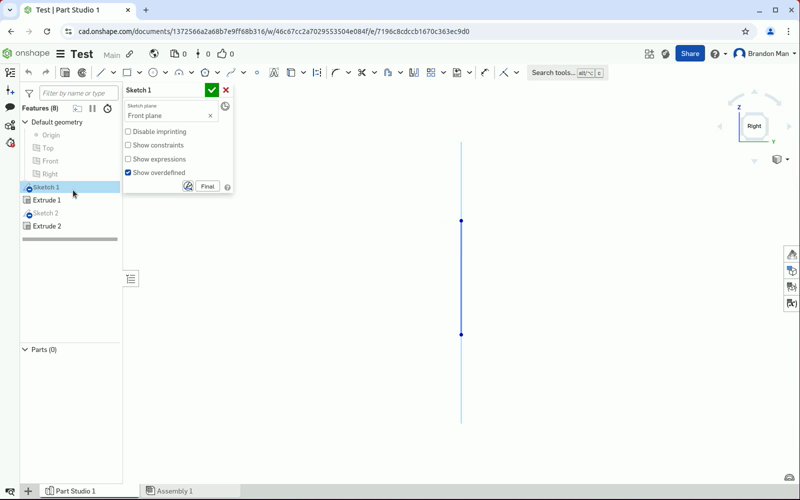
mouse_move(229, 92)
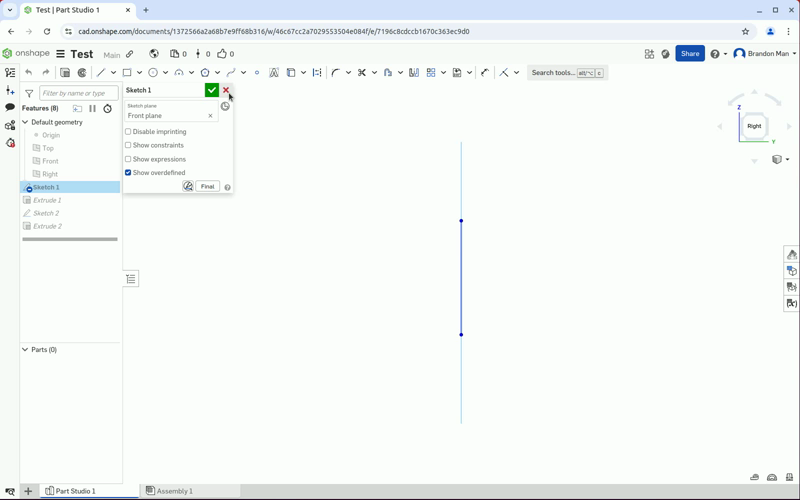
click(229, 92)
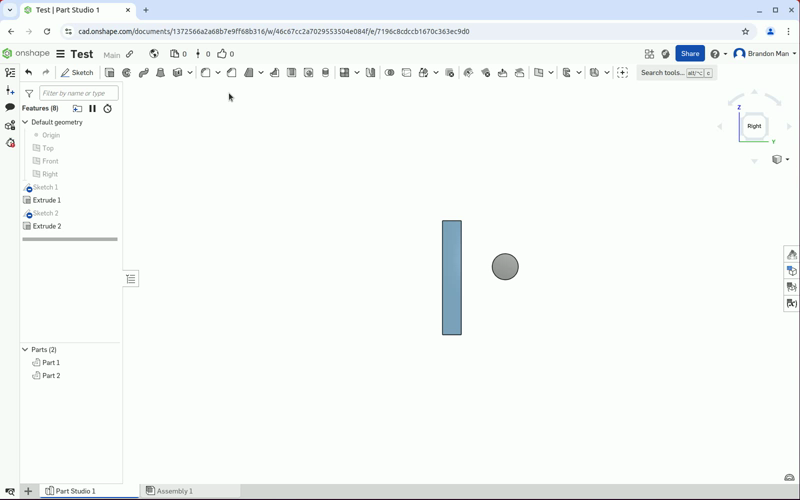
mouse_move(73, 352)
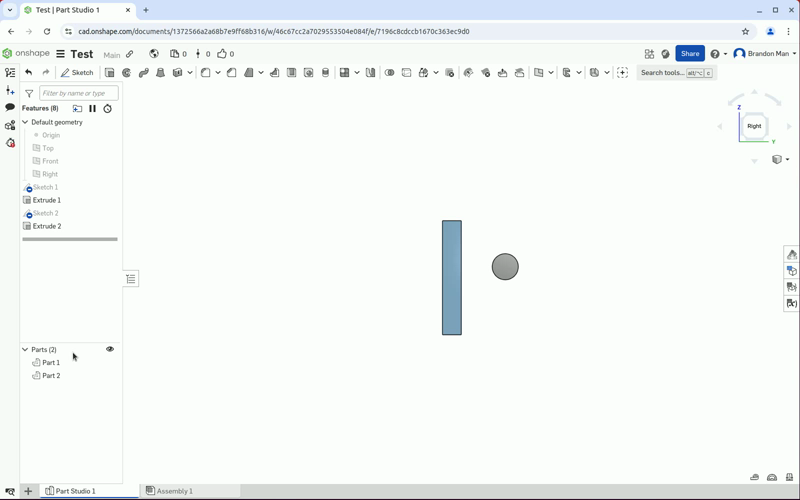
key(y)
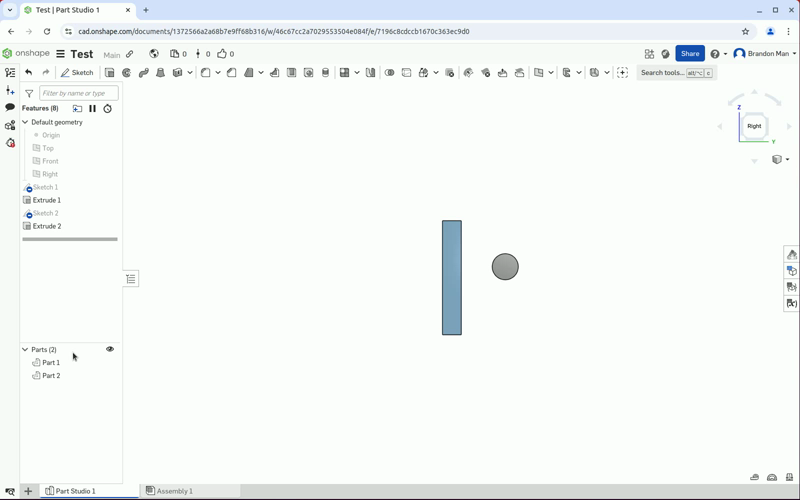
key(shift+p)
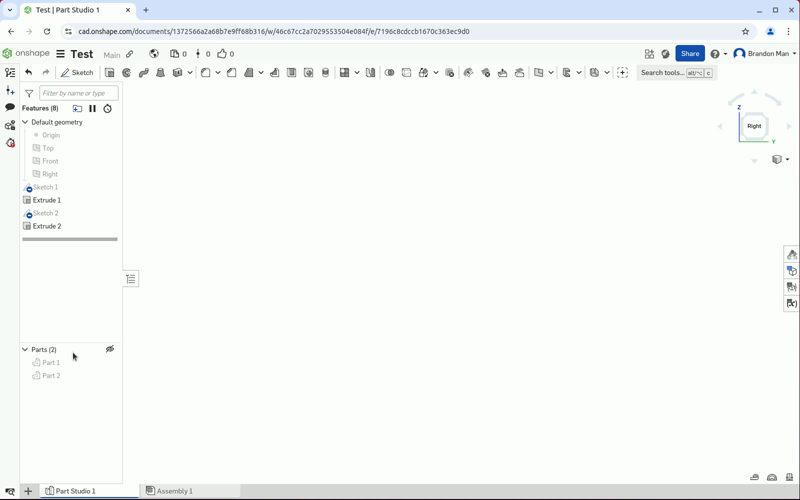
key(space)
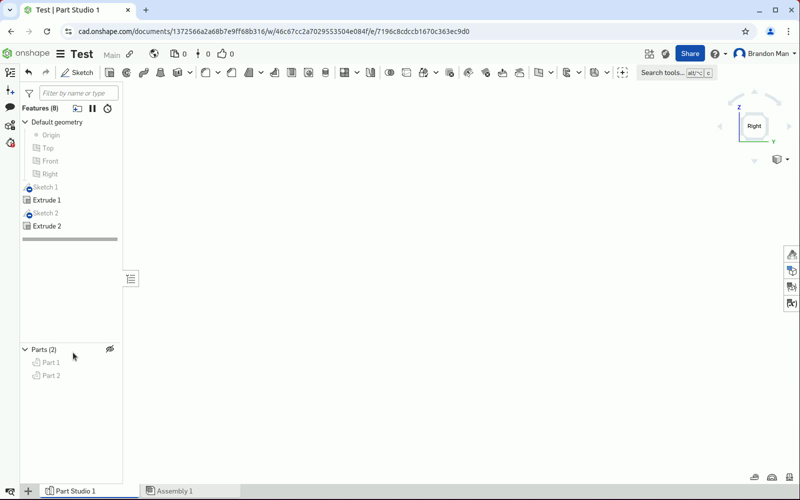
key_down(shift)
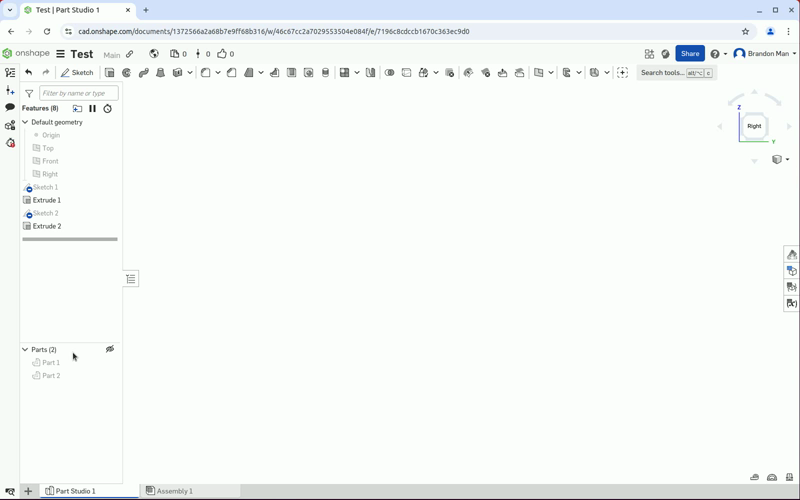
key(right)
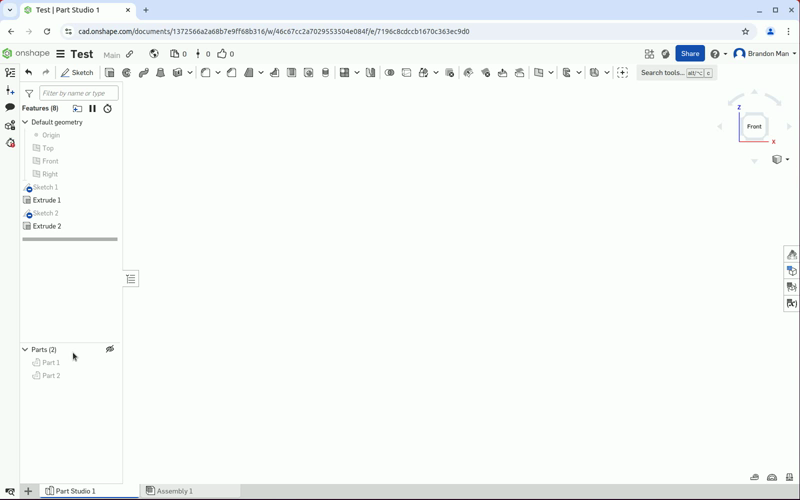
key_up(shift)
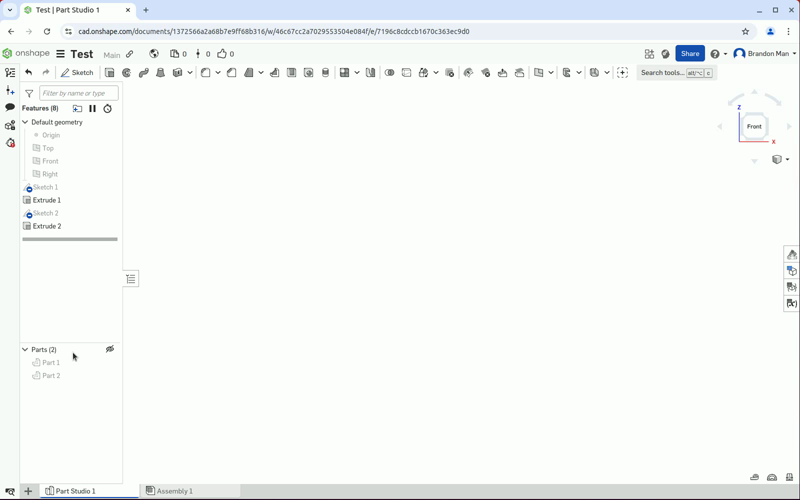
key(space)
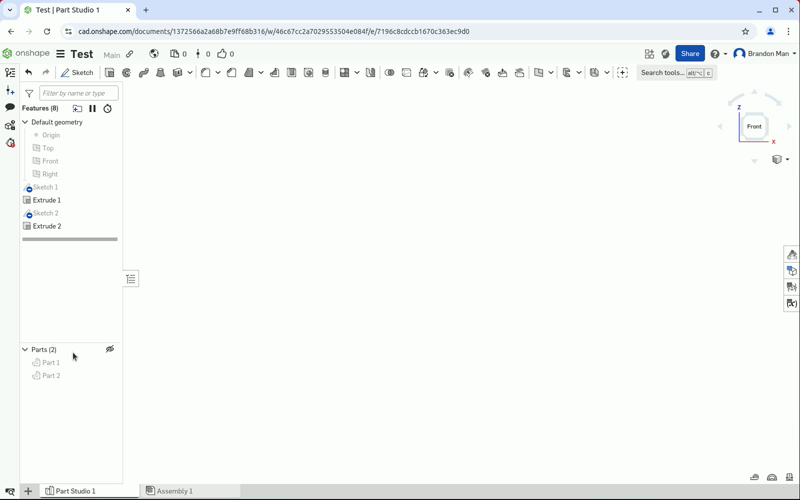
key_down(shift)
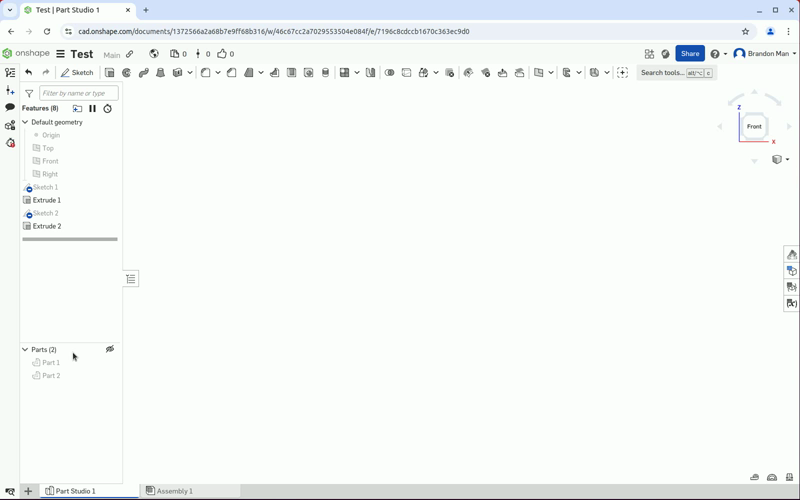
key(down)
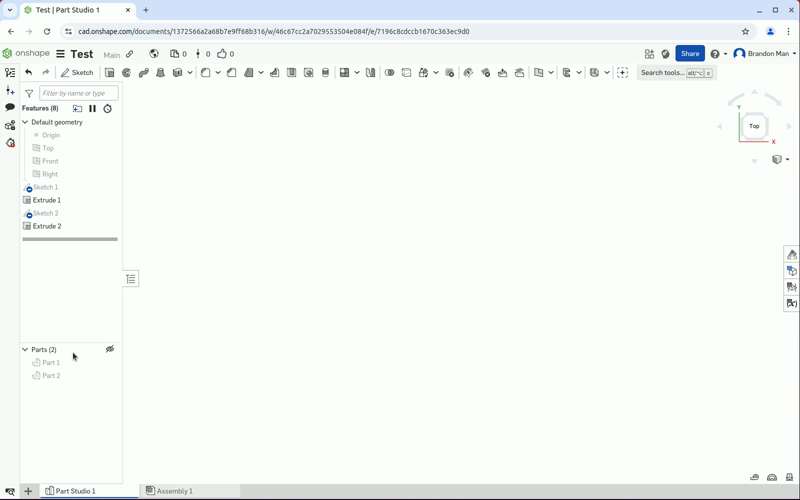
key_up(shift)
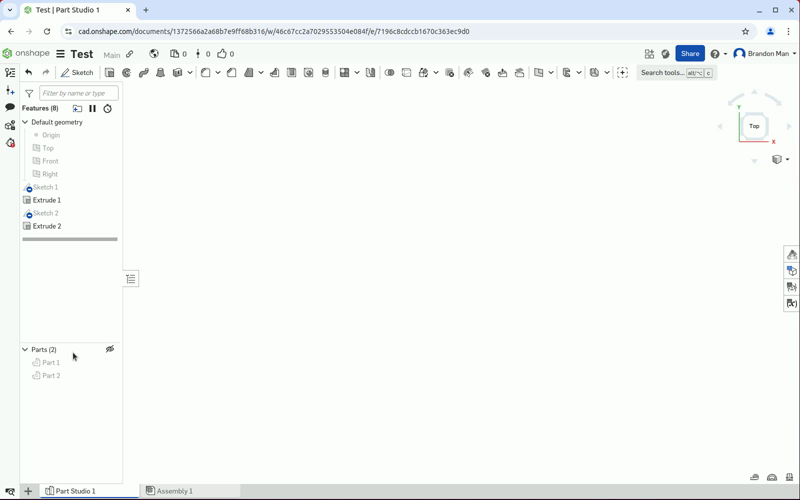
mouse_move(73, 352)
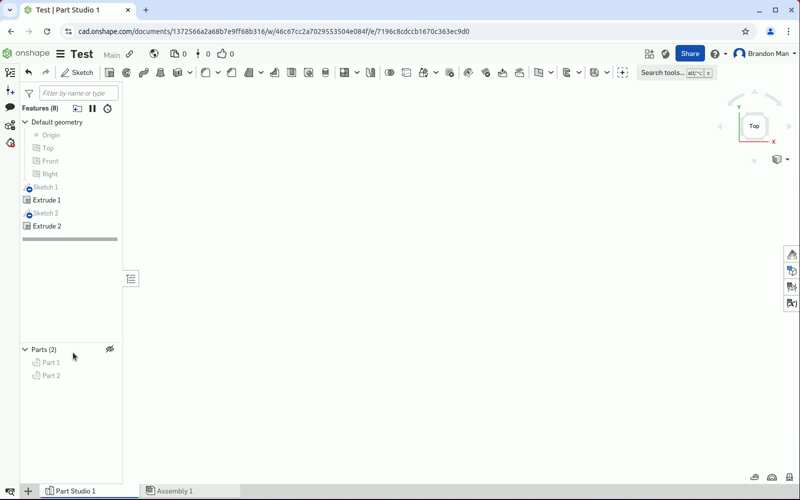
key(shift+y)
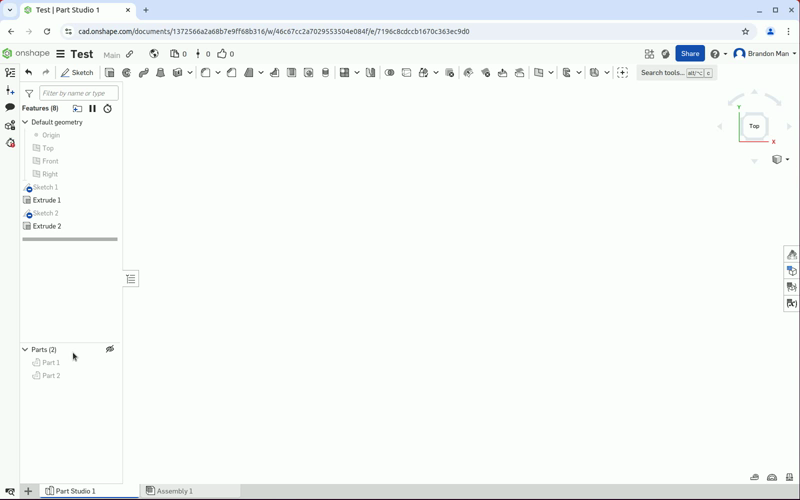
key(shift+s)
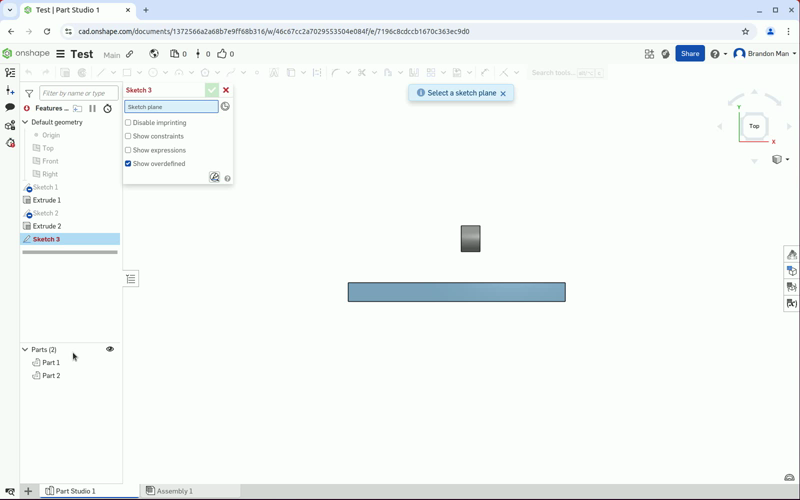
mouse_move(73, 150)
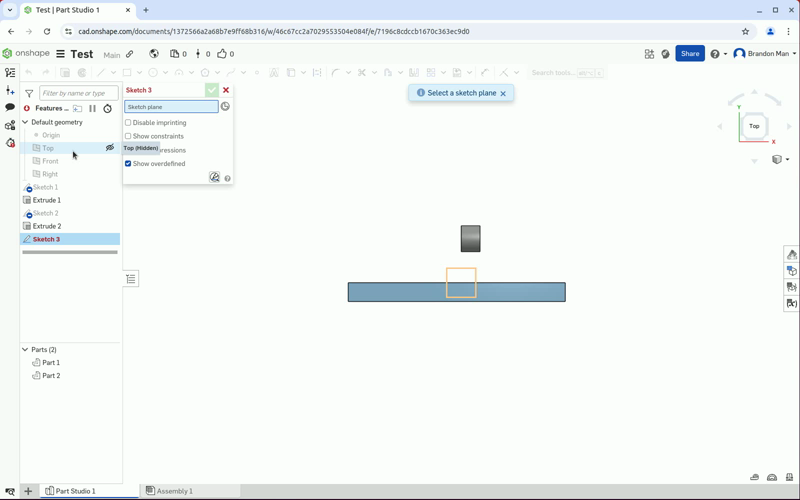
click(73, 150)
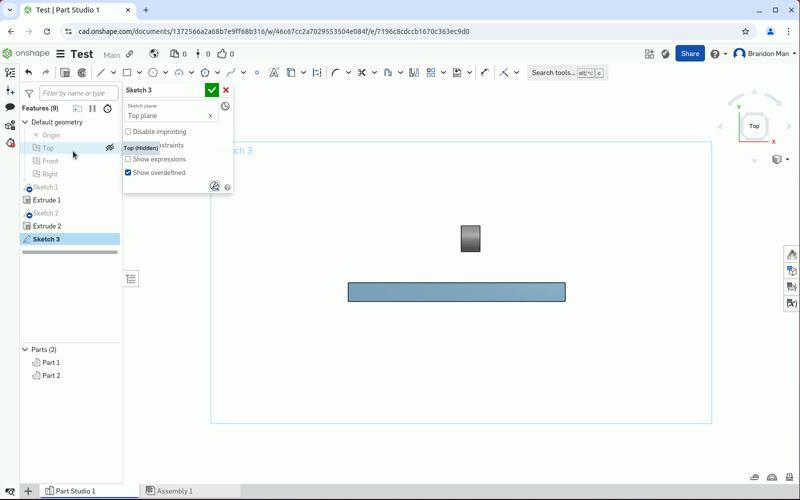
mouse_move(73, 352)
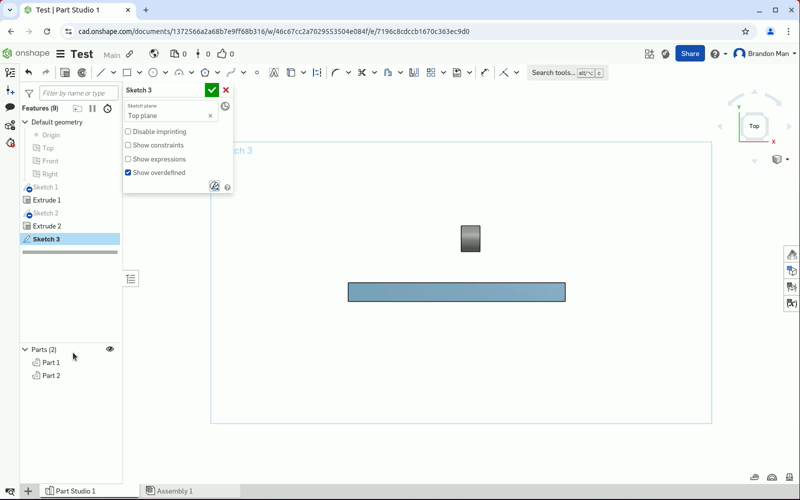
key(y)
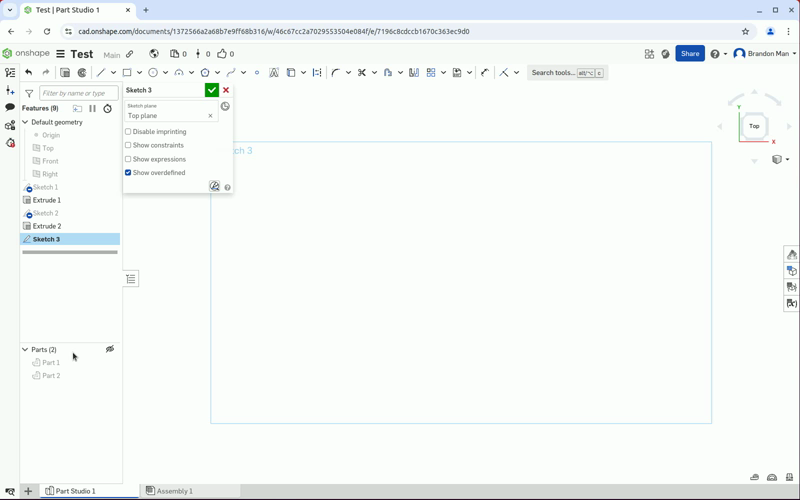
key(c)
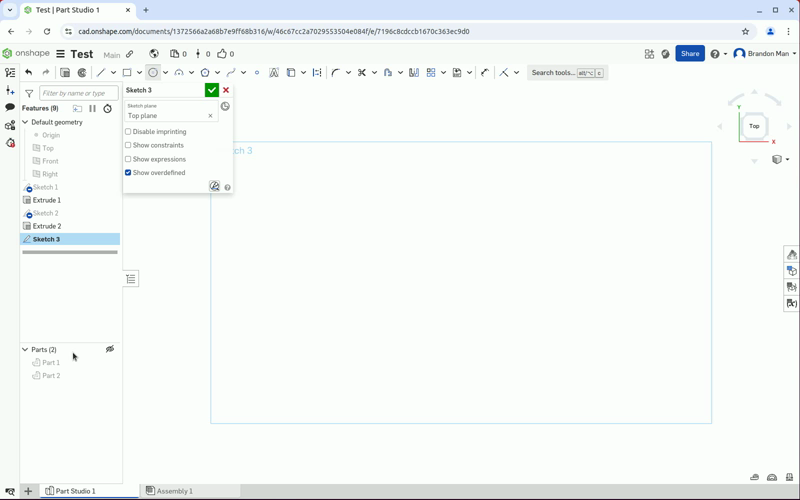
key_down(shift)
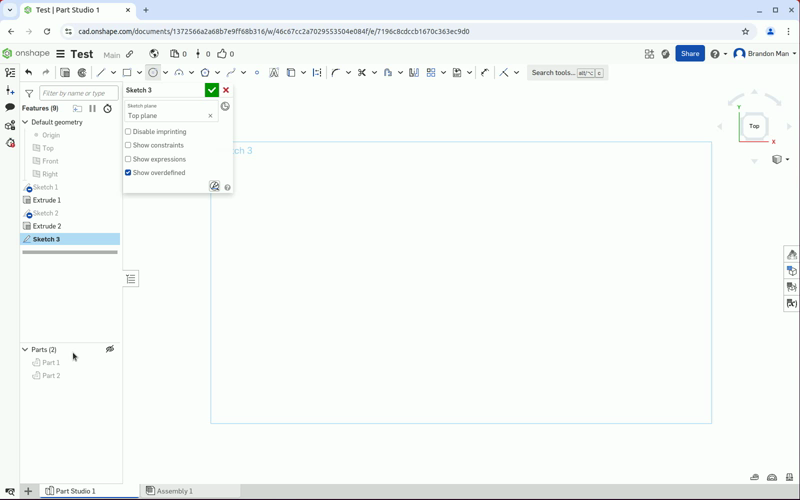
mouse_move(419, 243)
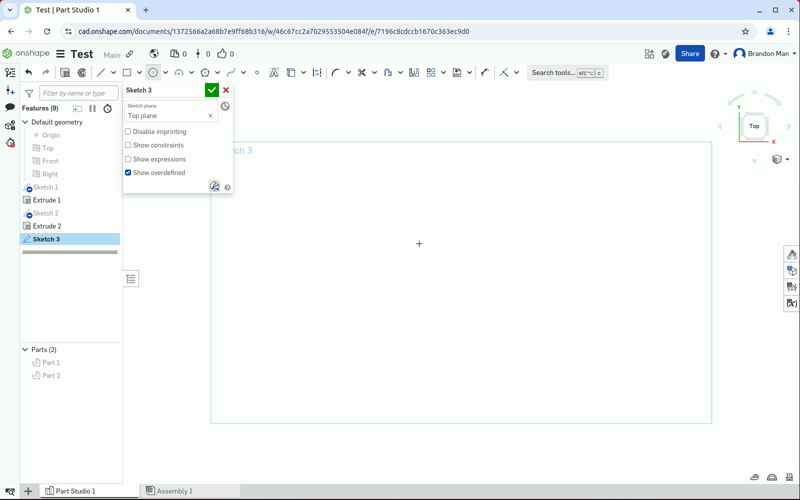
click(419, 243)
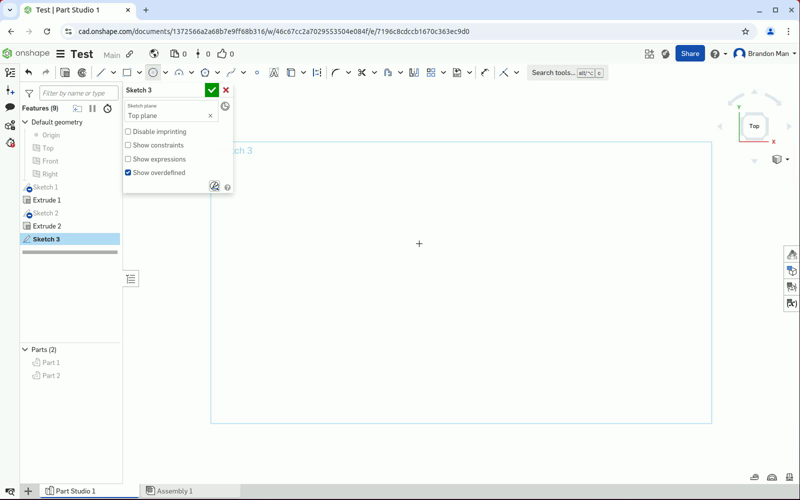
key_up(shift)
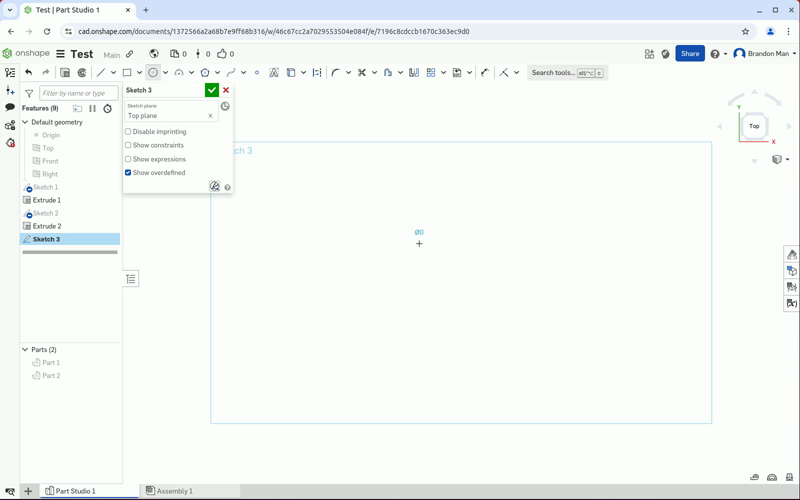
mouse_move(433, 243)
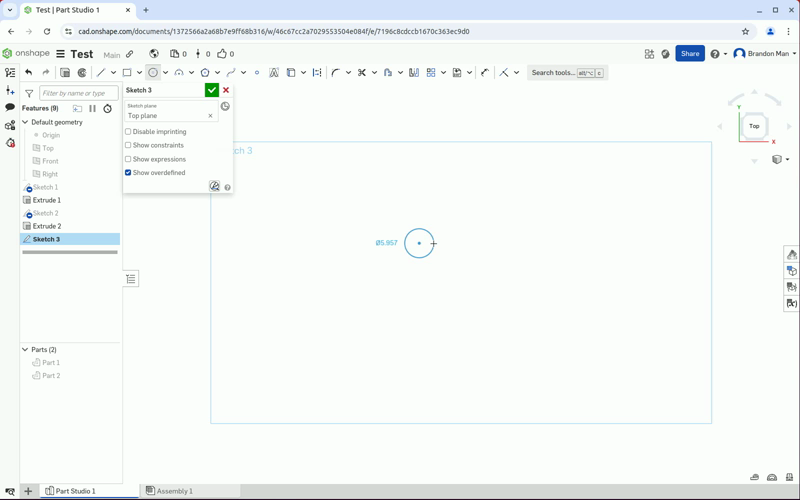
click(433, 243)
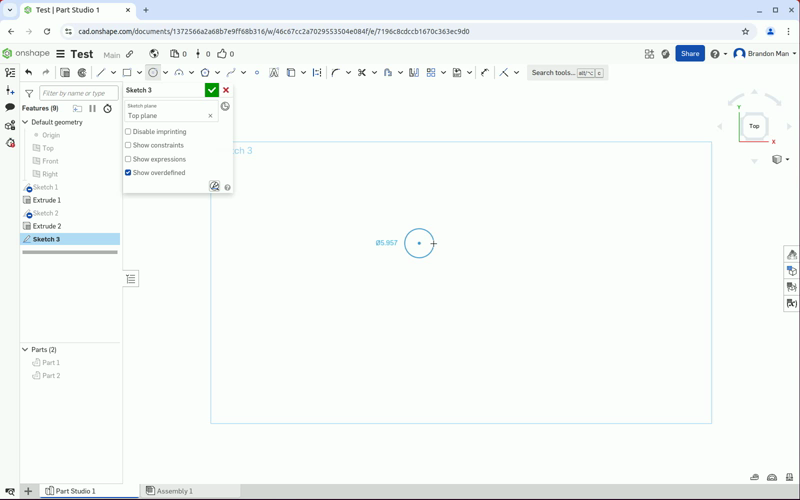
key(esc)
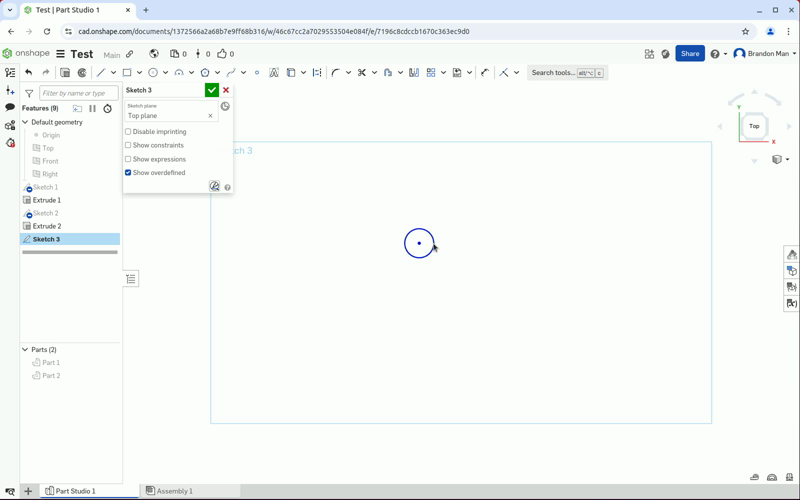
mouse_move(412, 243)
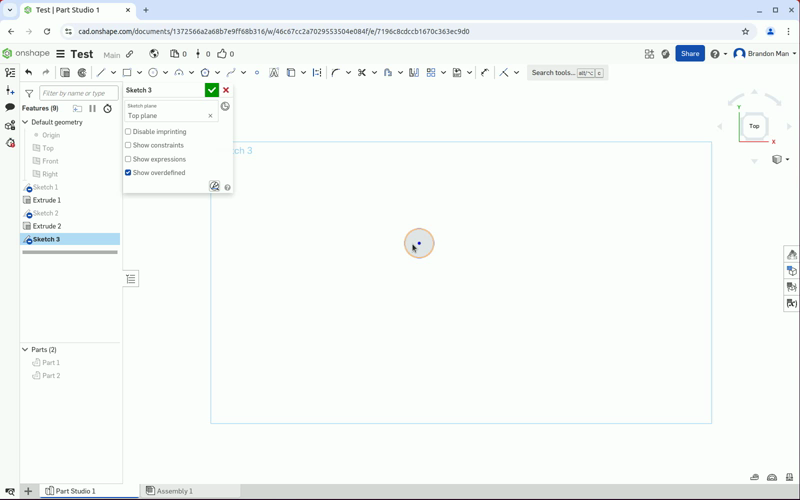
scroll(6)
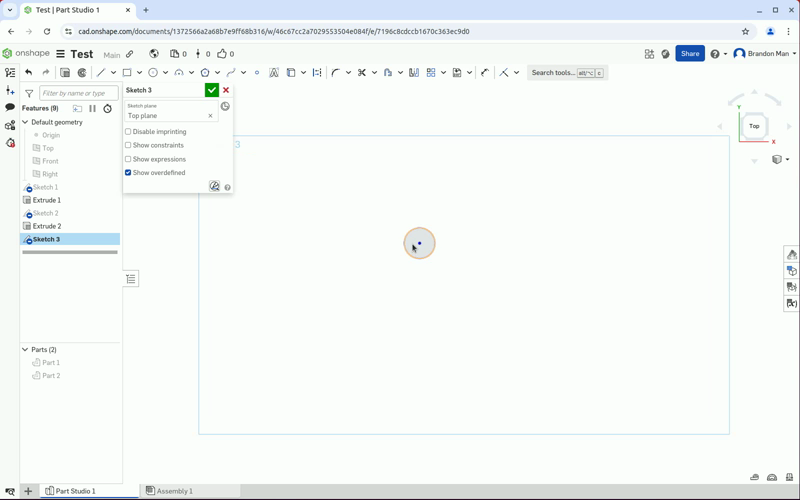
scroll(6)
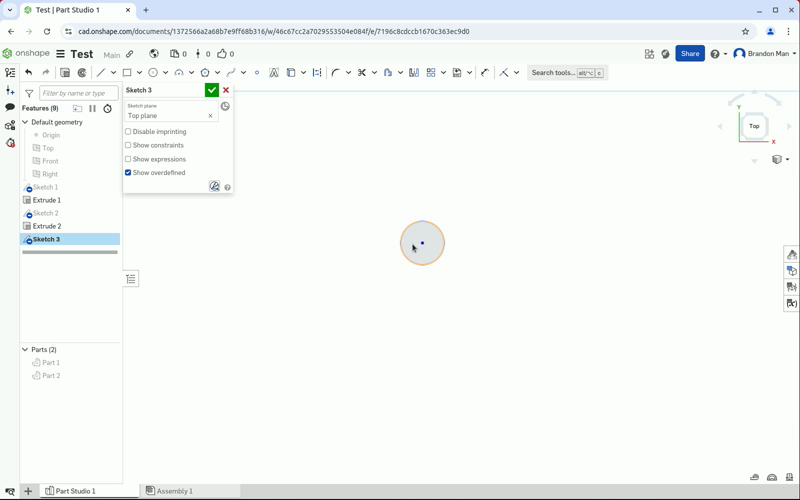
scroll(6)
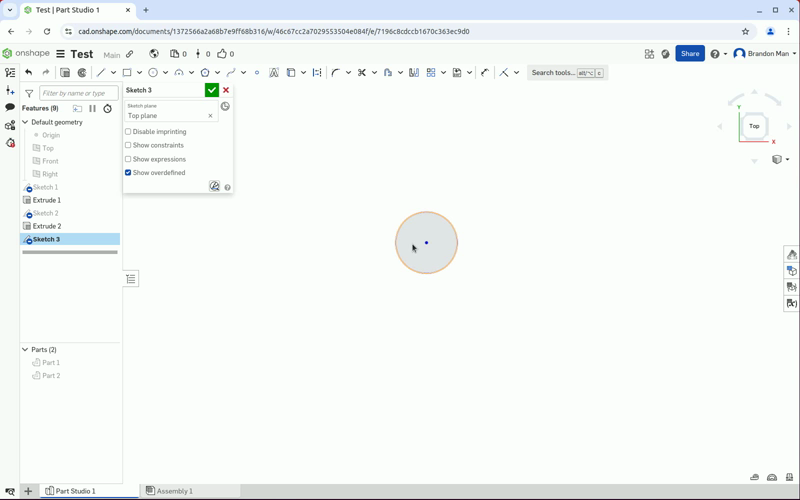
scroll(6)
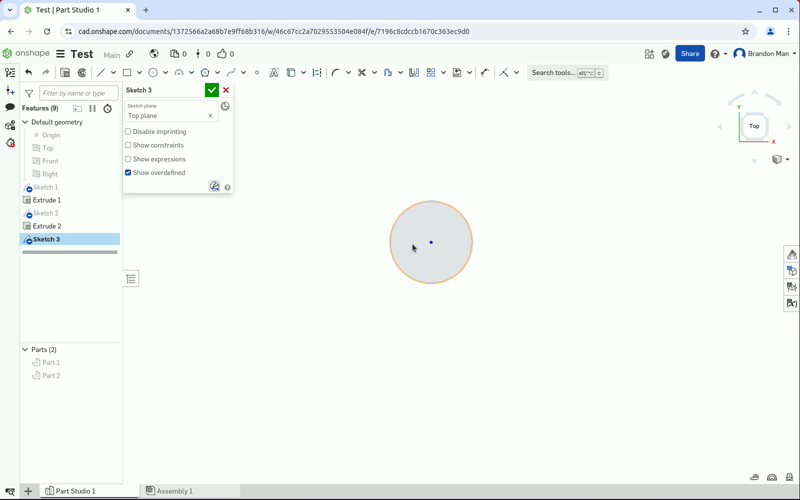
scroll(6)
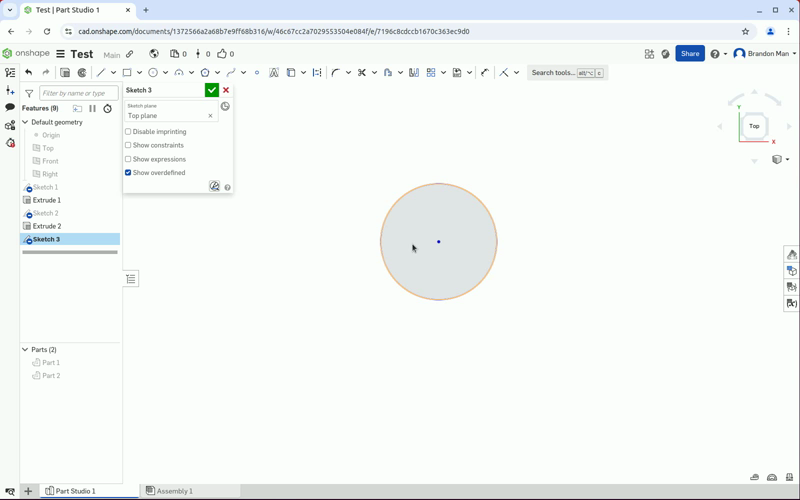
scroll(6)
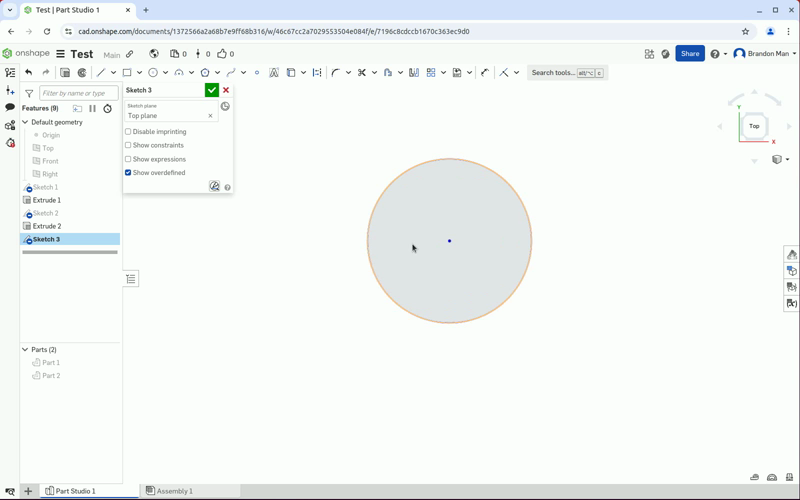
scroll(6)
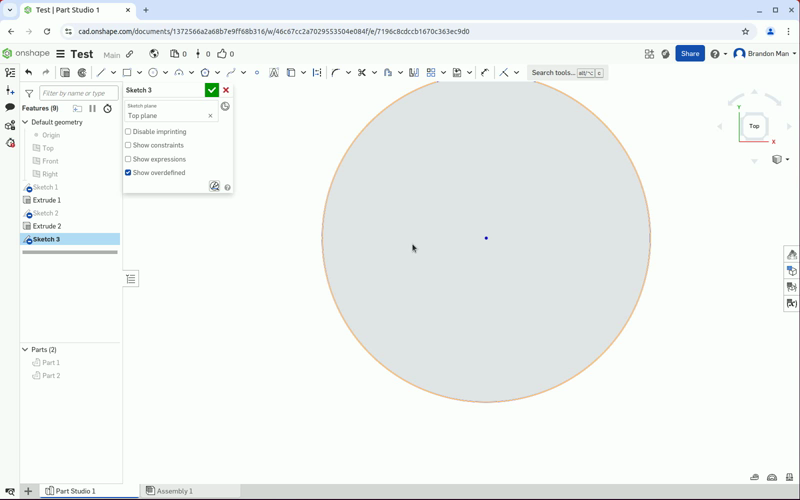
click(412, 243)
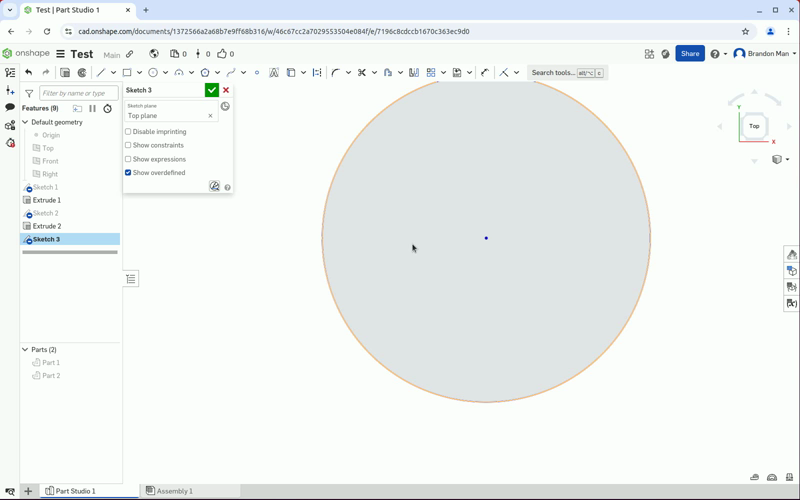
scroll(-6)
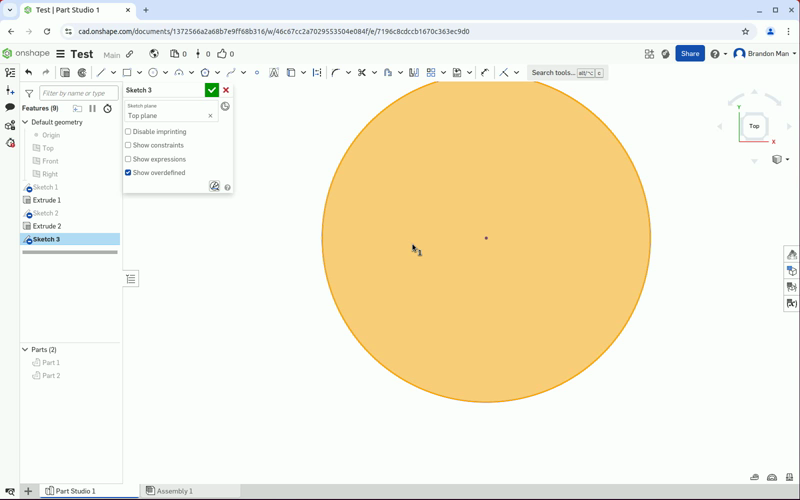
scroll(-6)
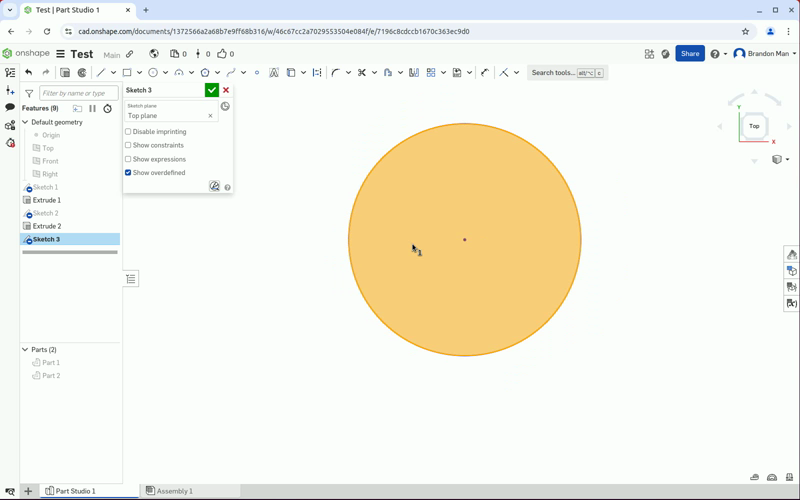
scroll(-6)
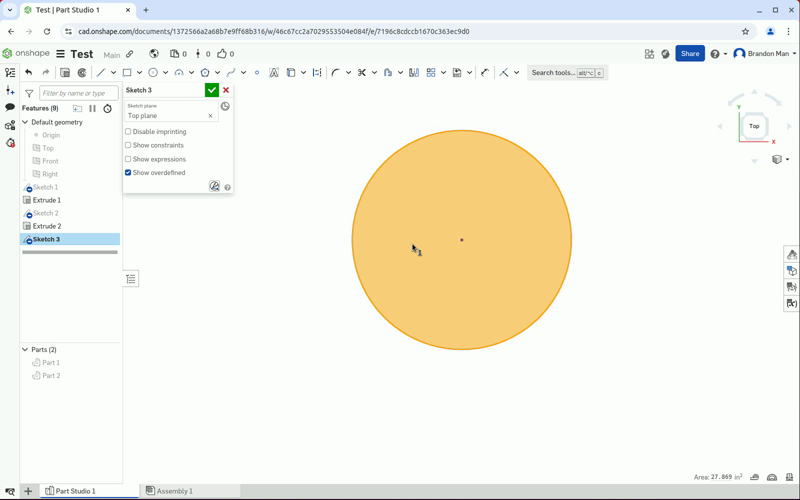
scroll(-6)
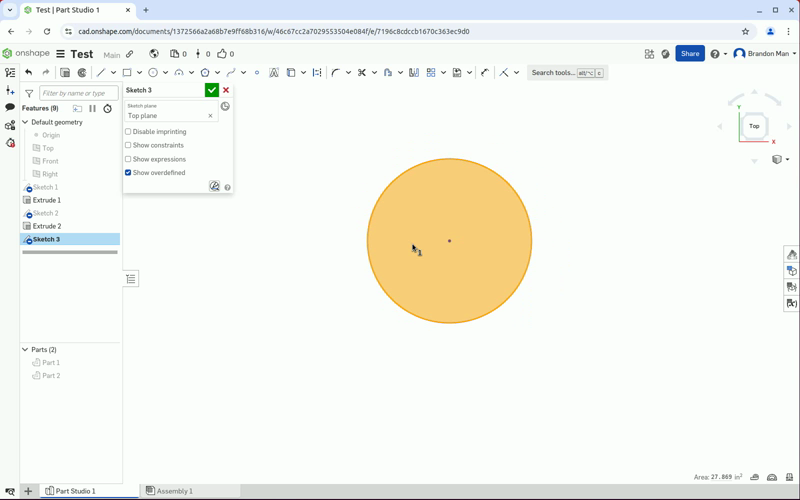
scroll(-6)
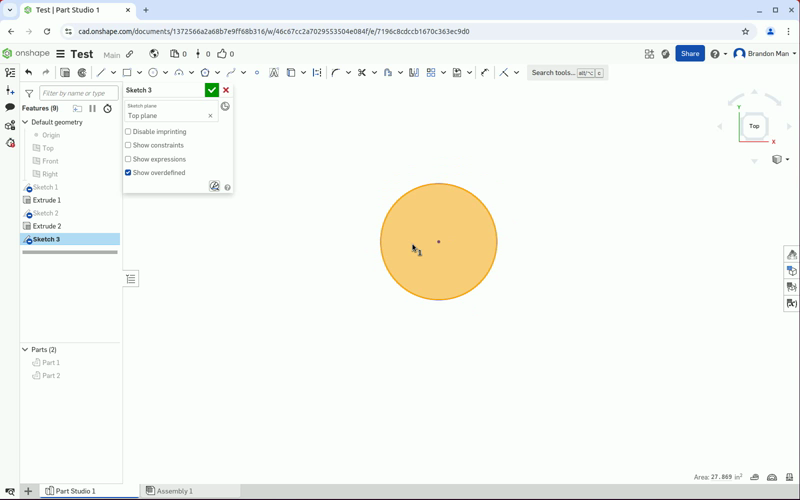
scroll(-6)
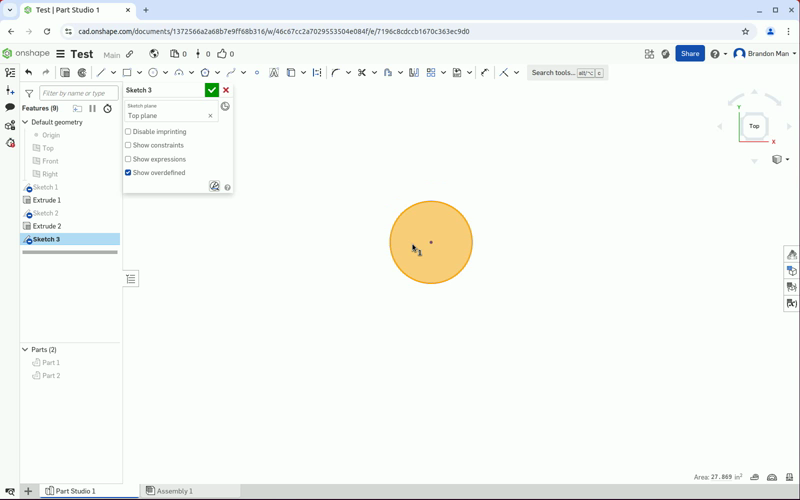
scroll(-6)
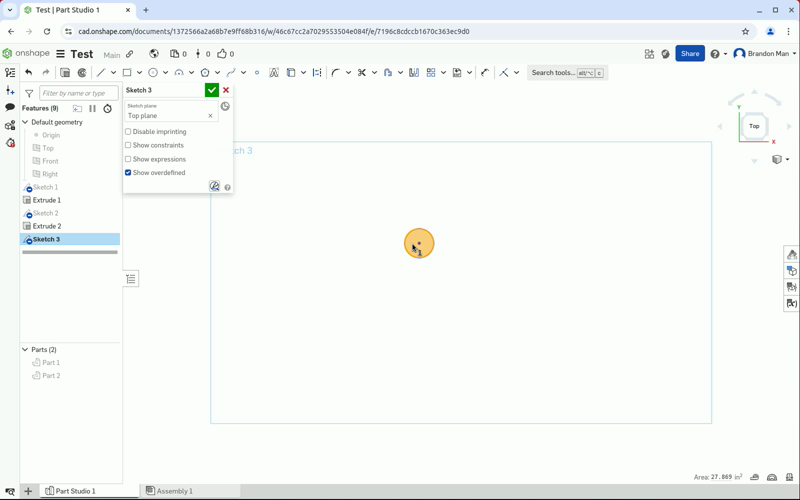
mouse_move(73, 352)
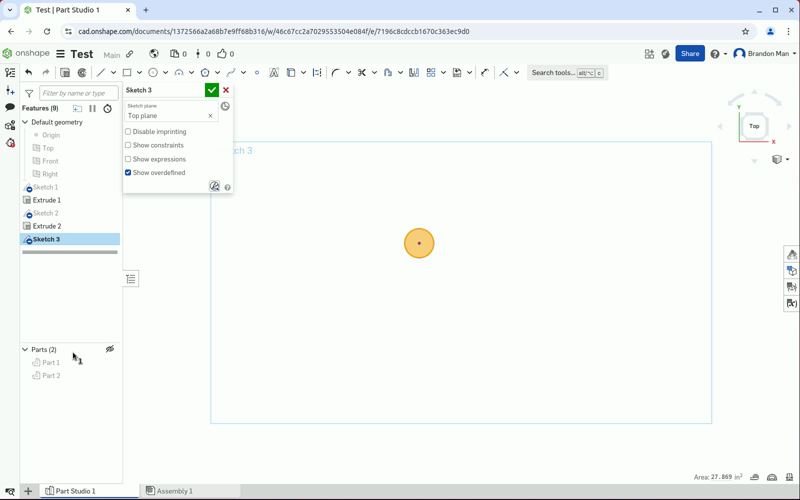
key(shift+y)
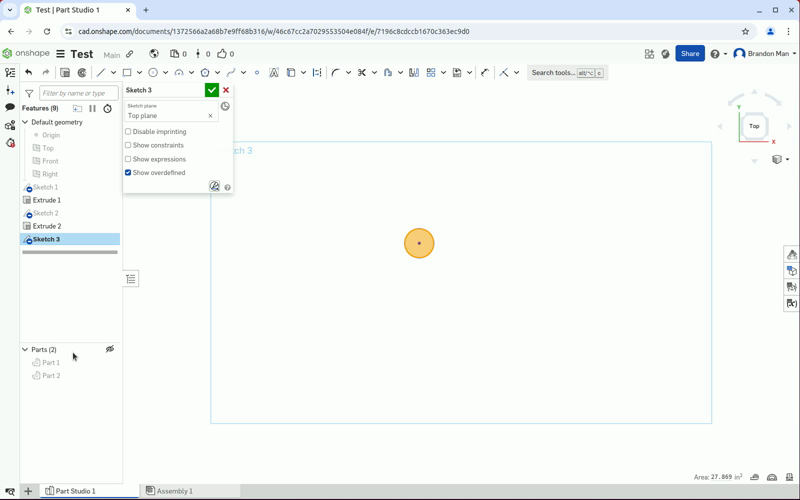
key(shift+e)
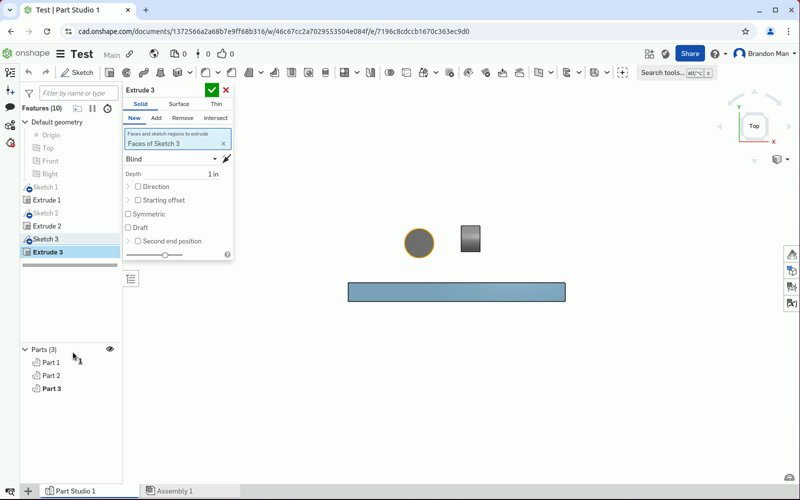
mouse_move(143, 106)
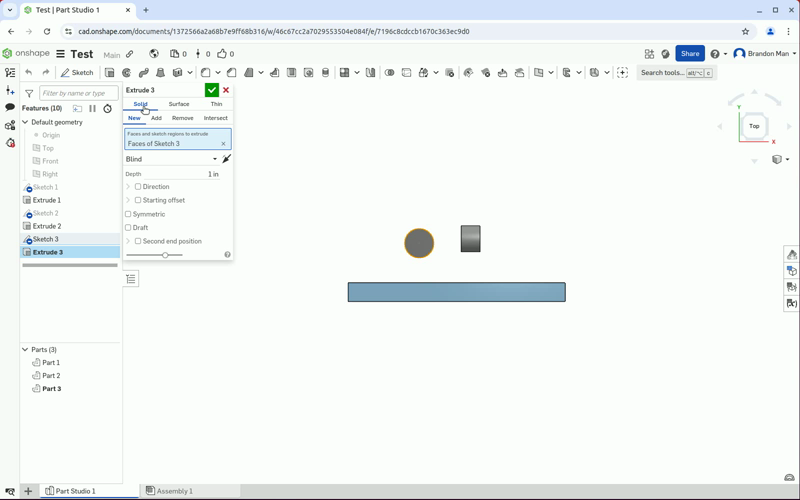
click(143, 106)
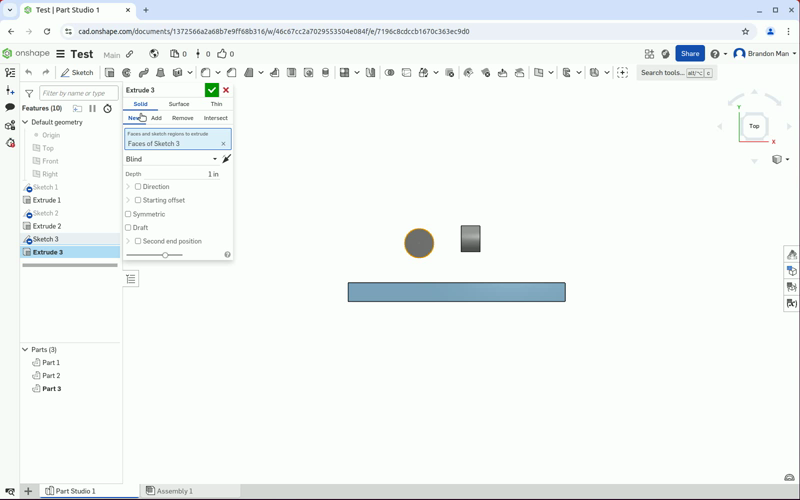
mouse_move(137, 120)
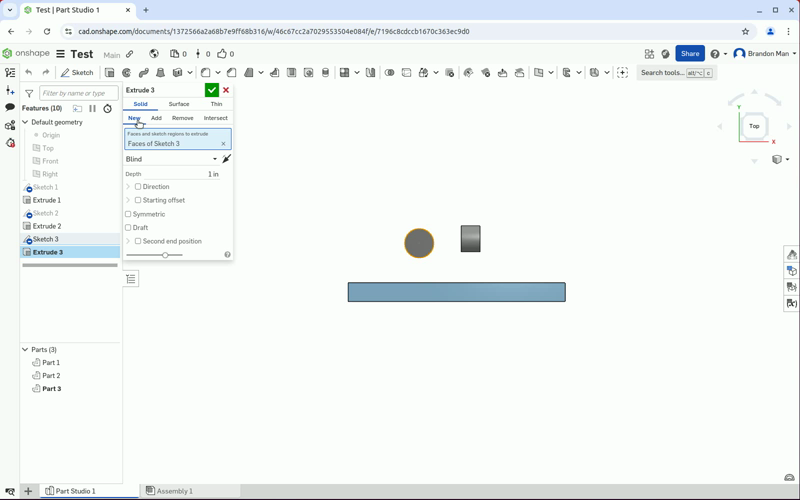
click(137, 120)
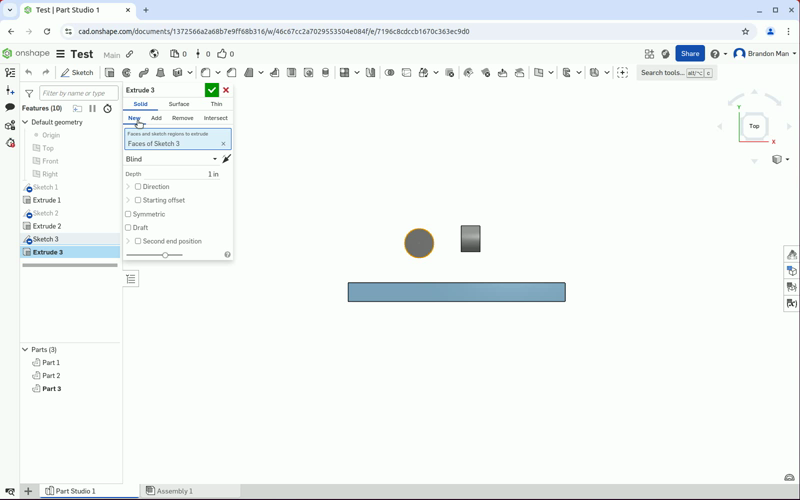
key(tab, 4)
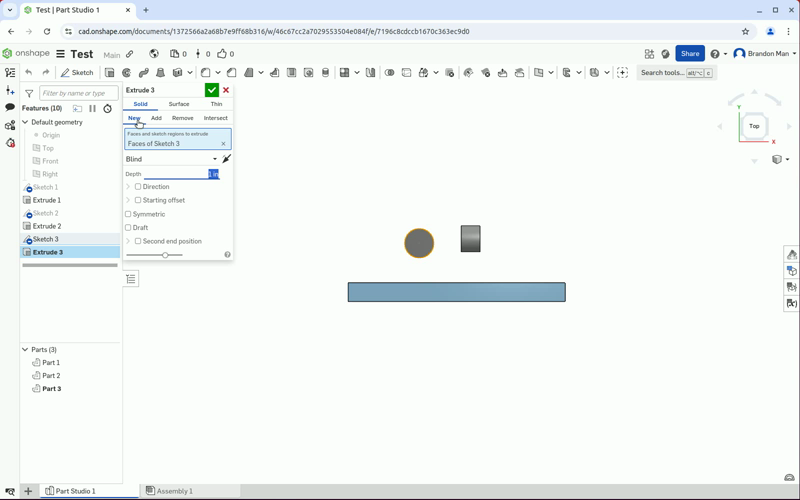
text(3.851)
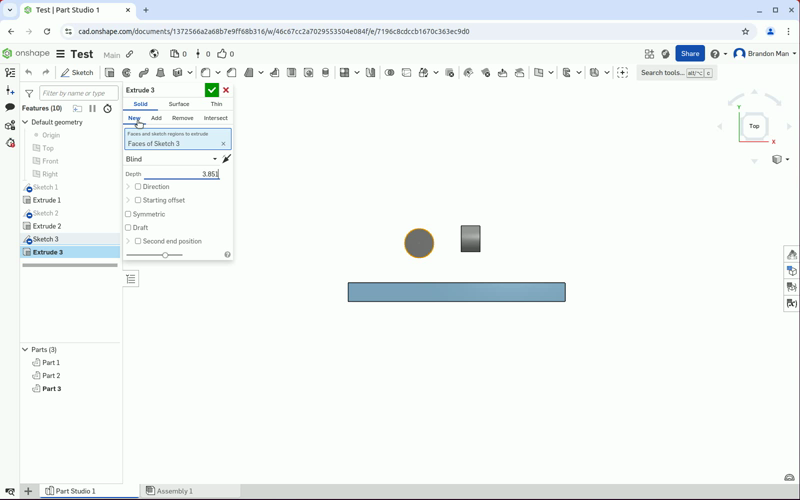
key(enter)
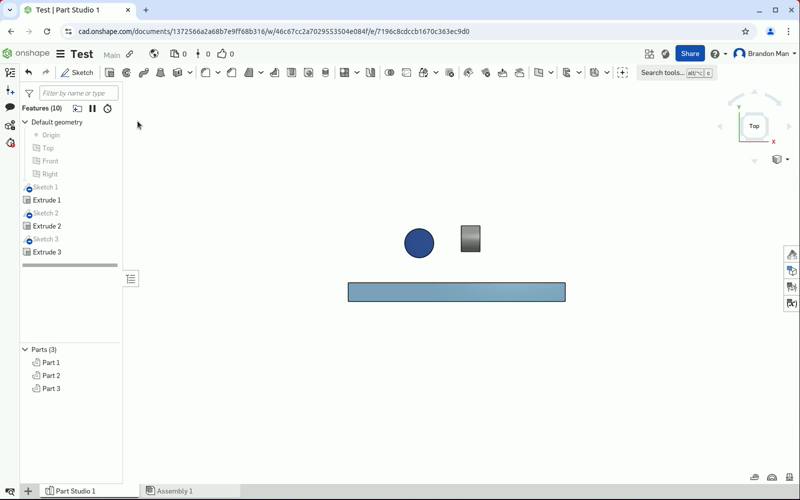
key(shift+h)
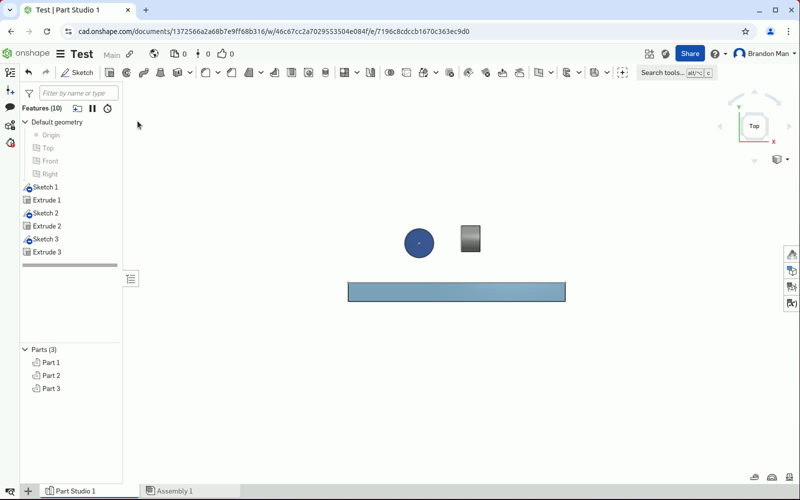
key(shift+h)
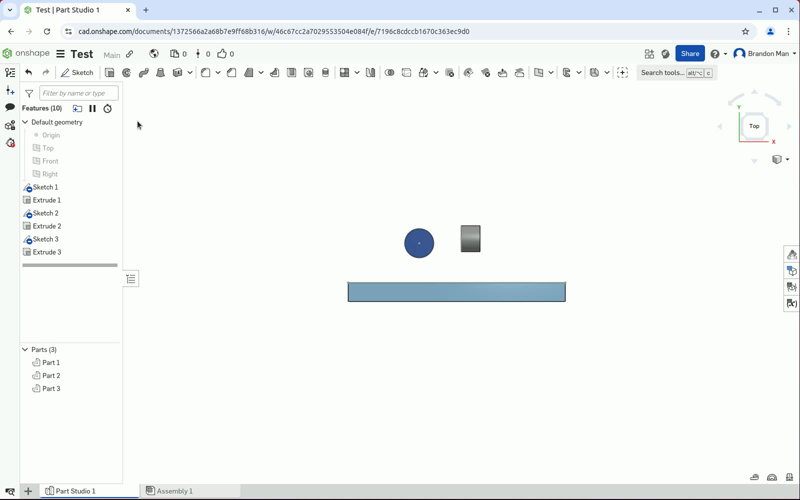
key(shift+7)
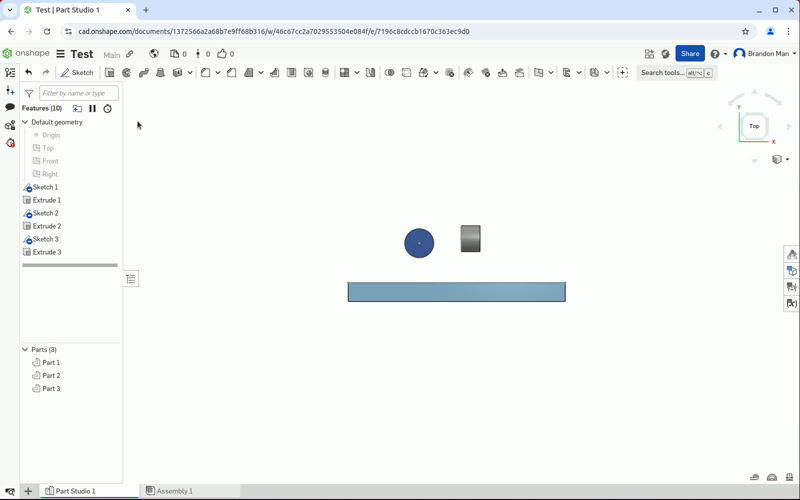
key(up, 3)
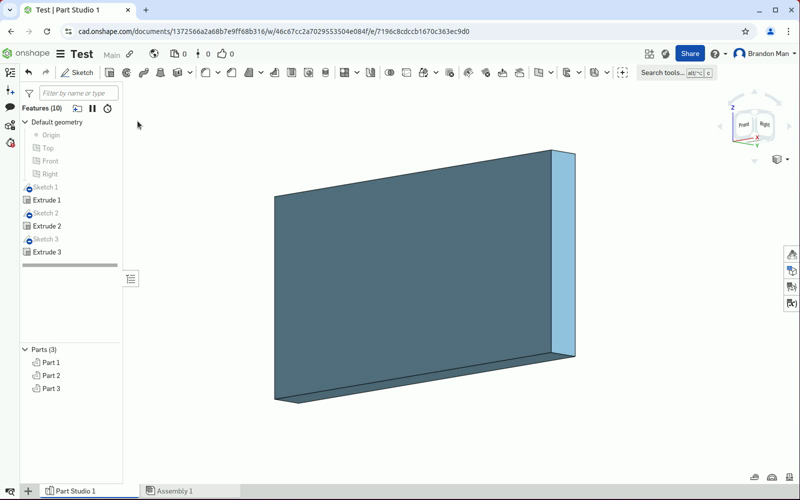
key(left, 3)
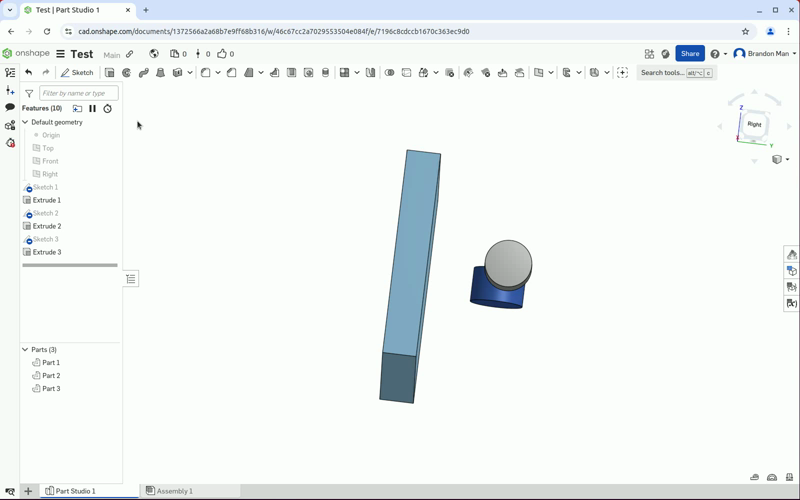
key(right, 3)
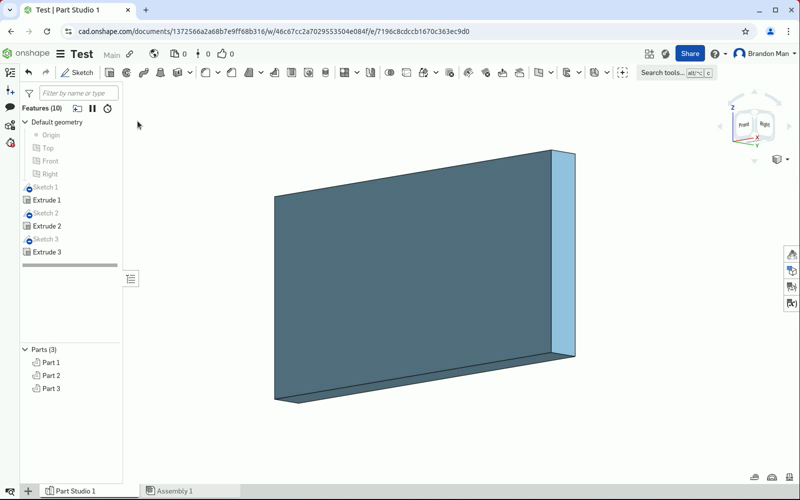
key(down, 3)
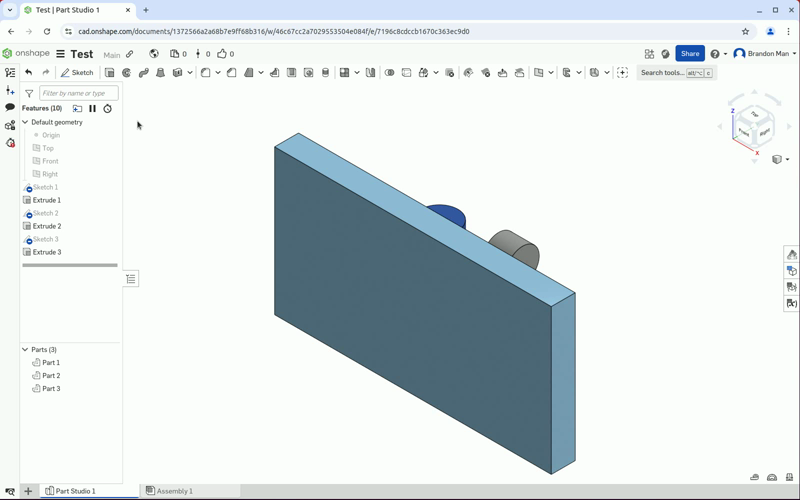
mouse_move(73, 189)
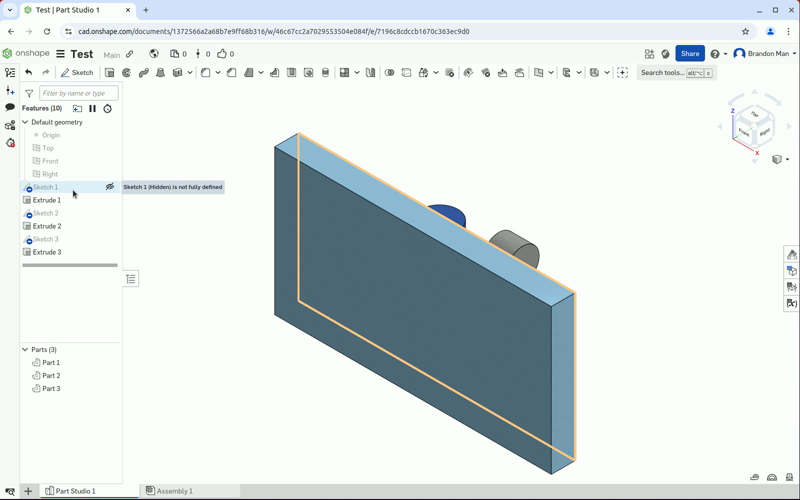
click(73, 189)